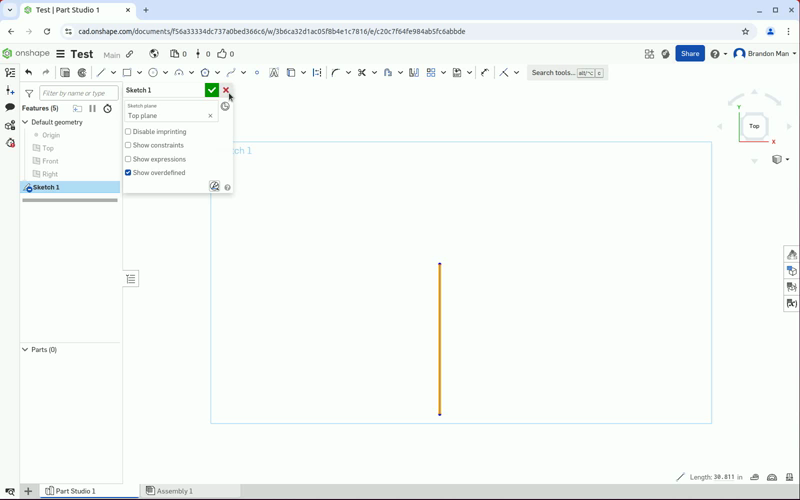
key(shift+h)
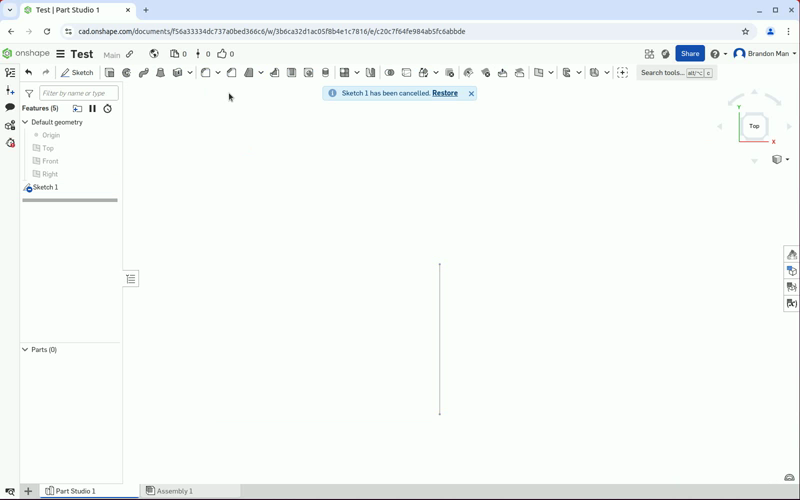
key(shift+s)
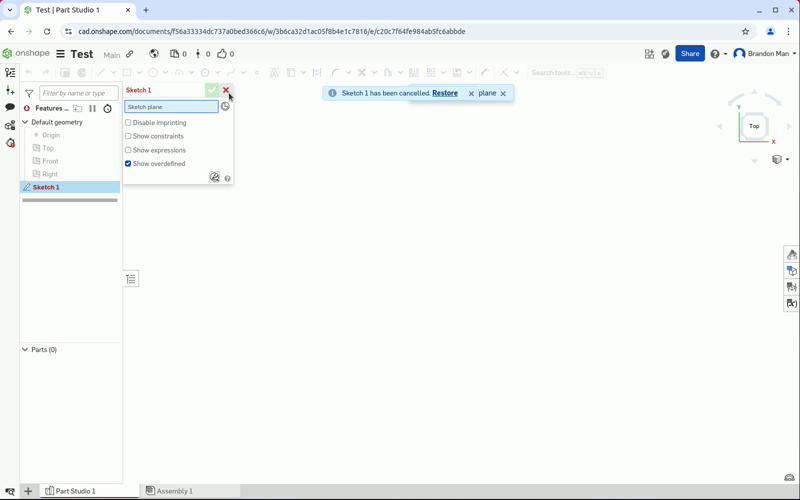
mouse_move(73, 150)
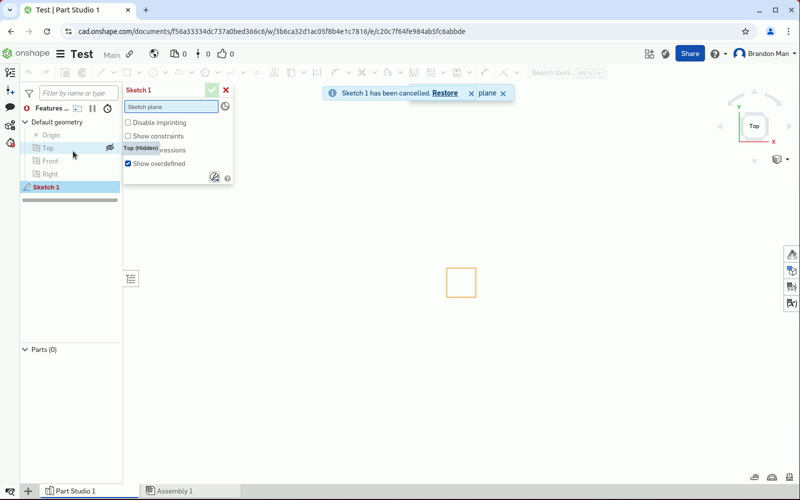
click(73, 150)
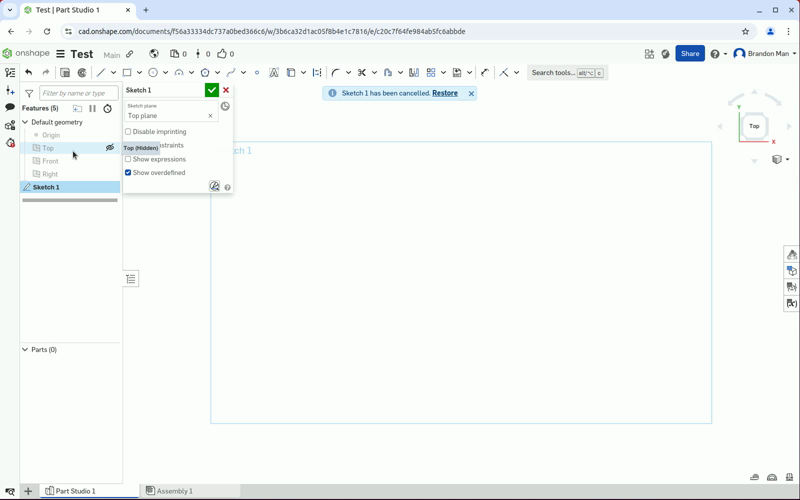
mouse_move(73, 352)
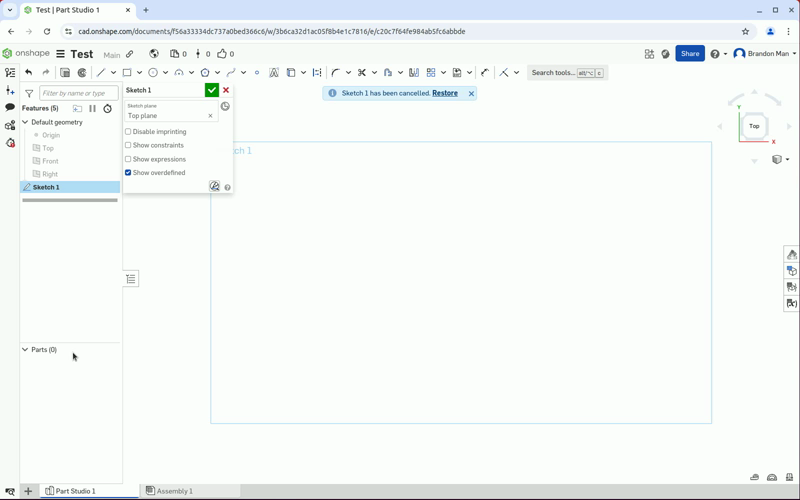
key(y)
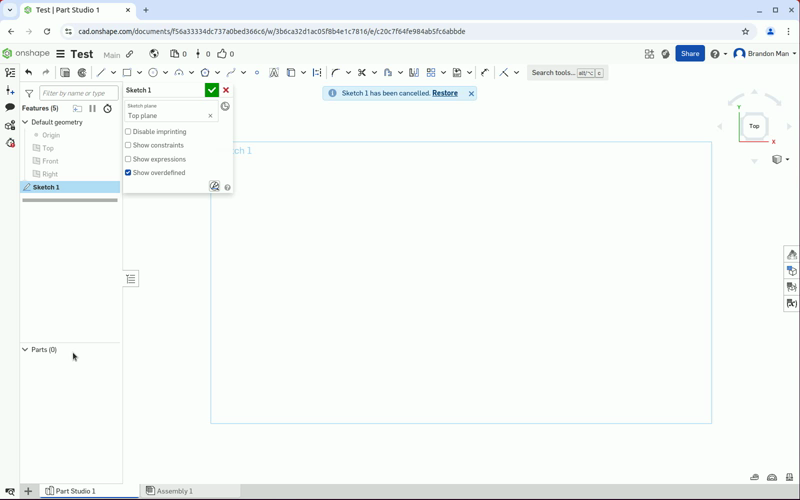
key(l)
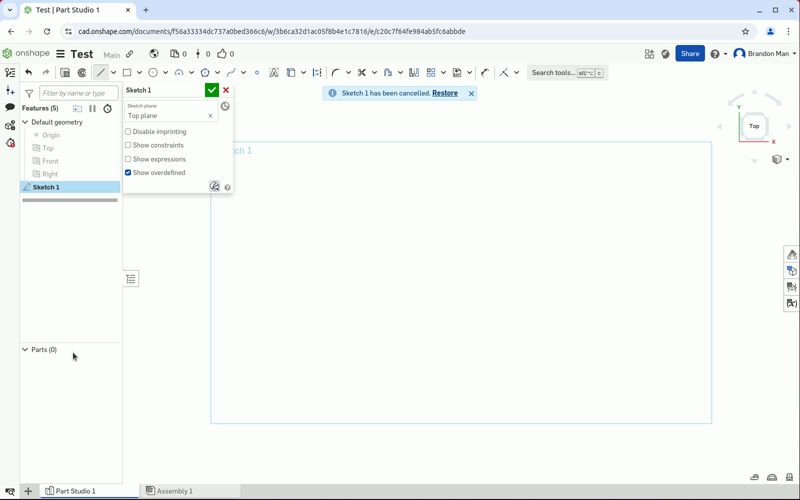
key_down(shift)
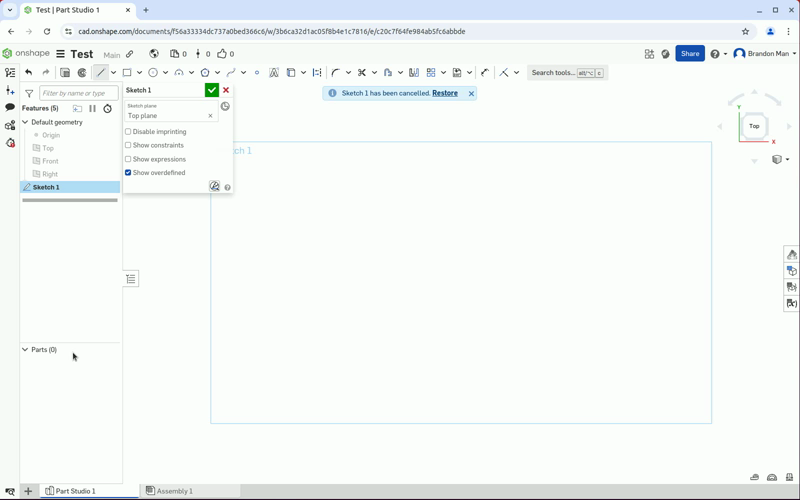
mouse_move(460, 300)
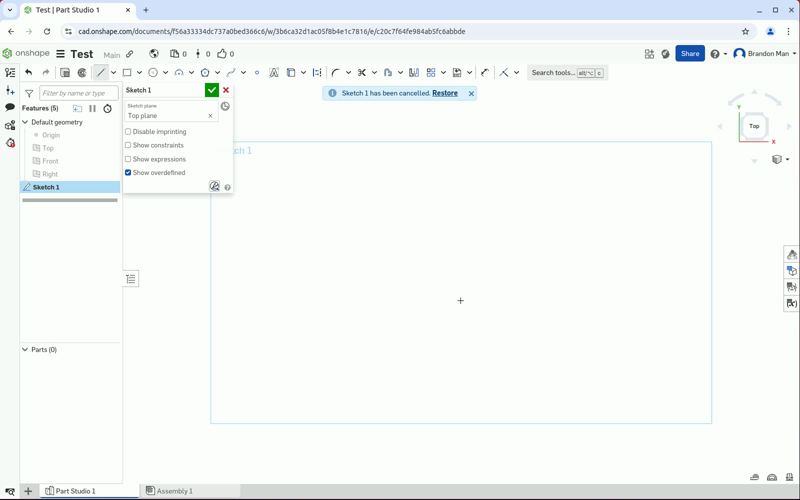
click(460, 300)
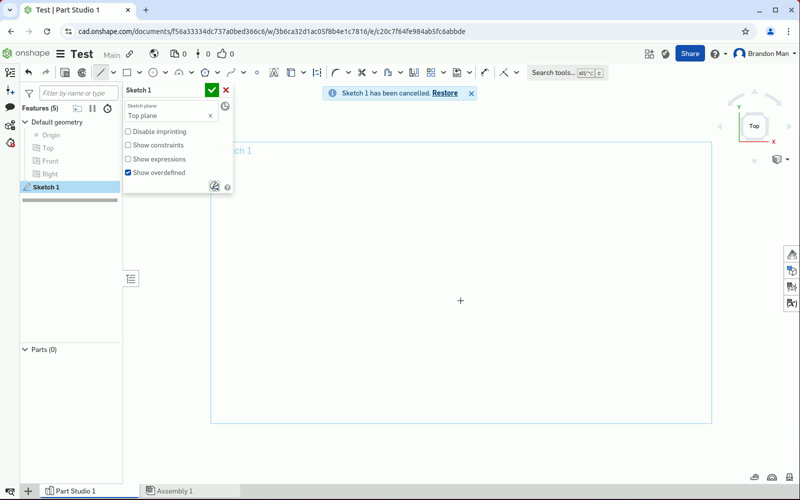
key_up(shift)
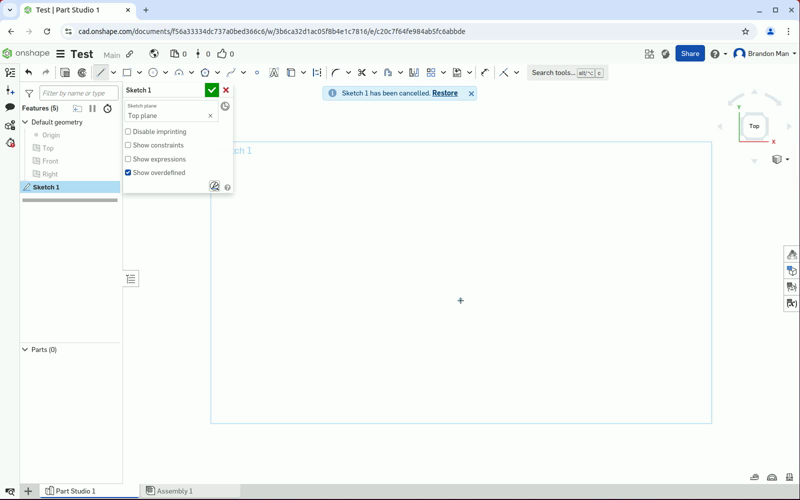
key_down(shift)
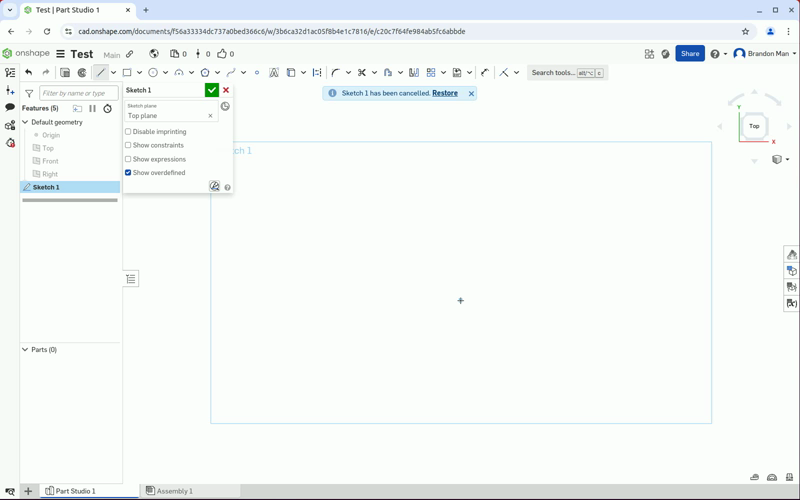
mouse_move(573, 300)
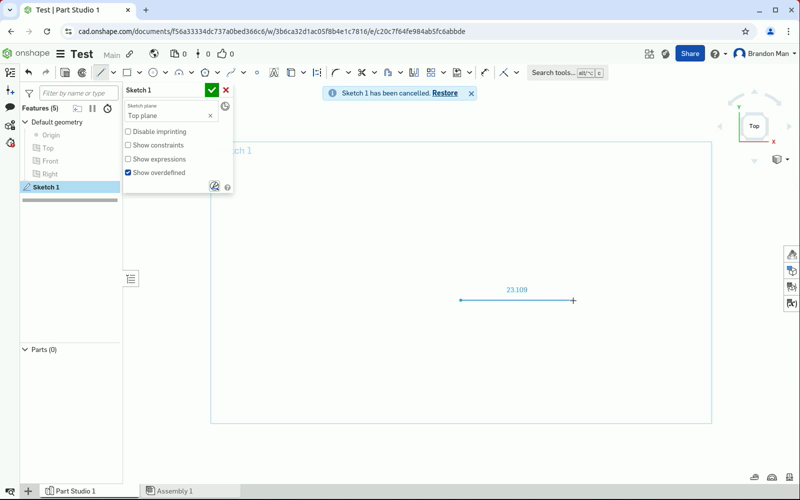
click(573, 300)
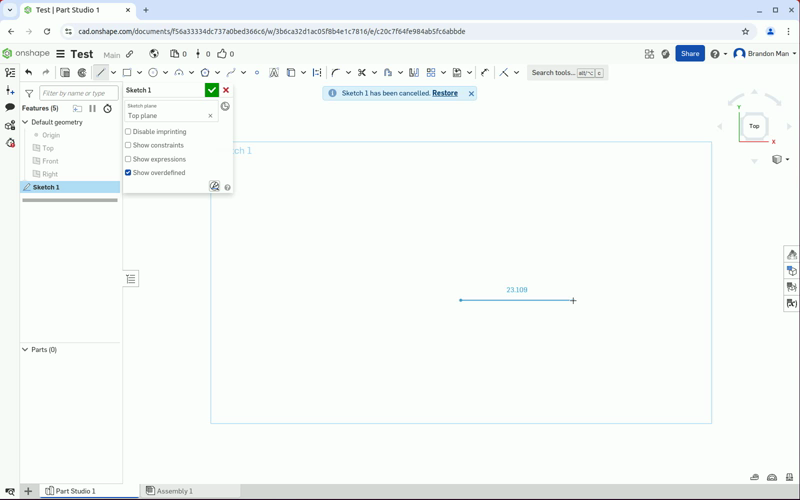
key_up(shift)
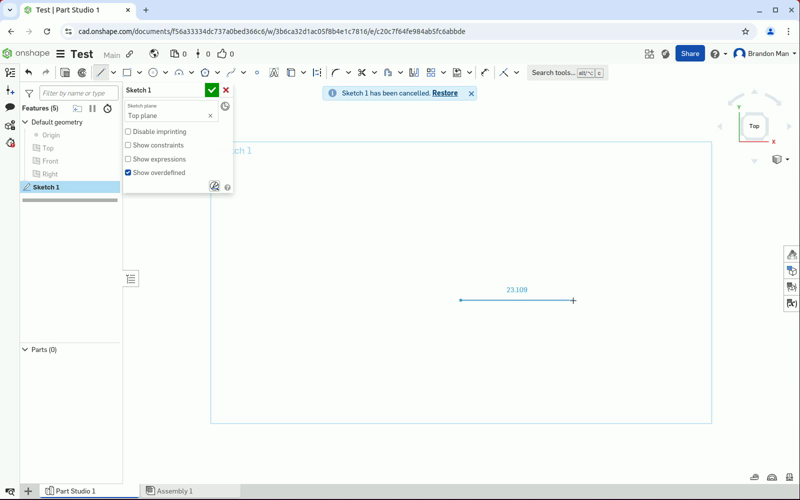
key_down(shift)
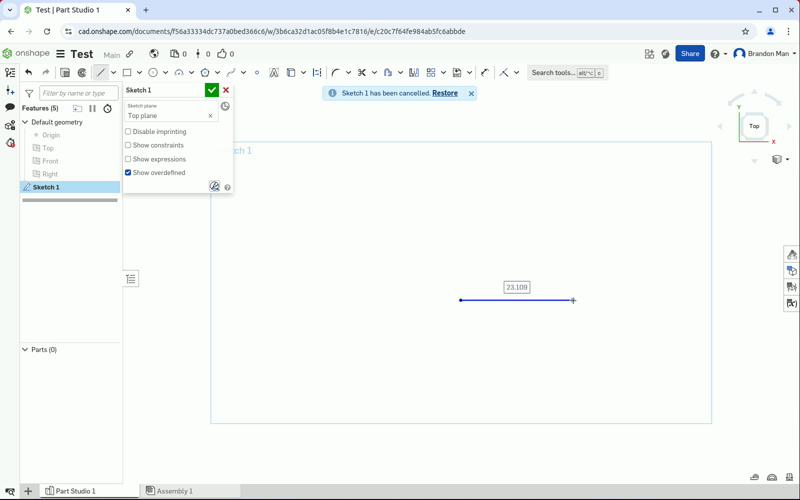
mouse_move(589, 300)
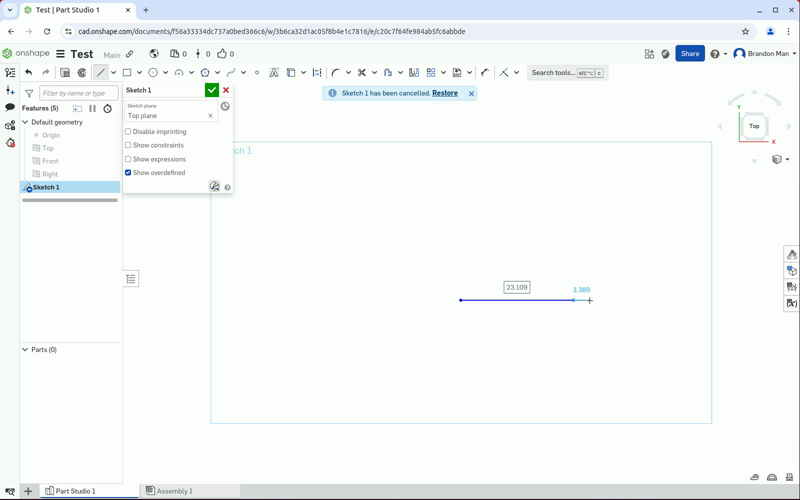
mouse_move(573, 264)
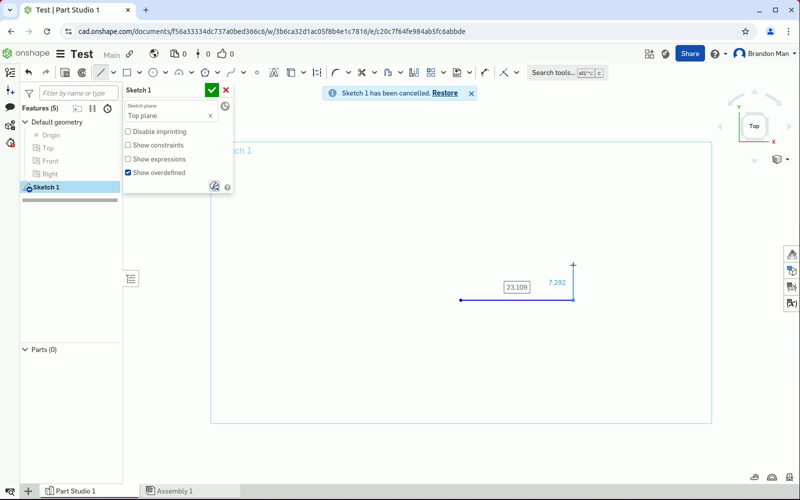
click(573, 264)
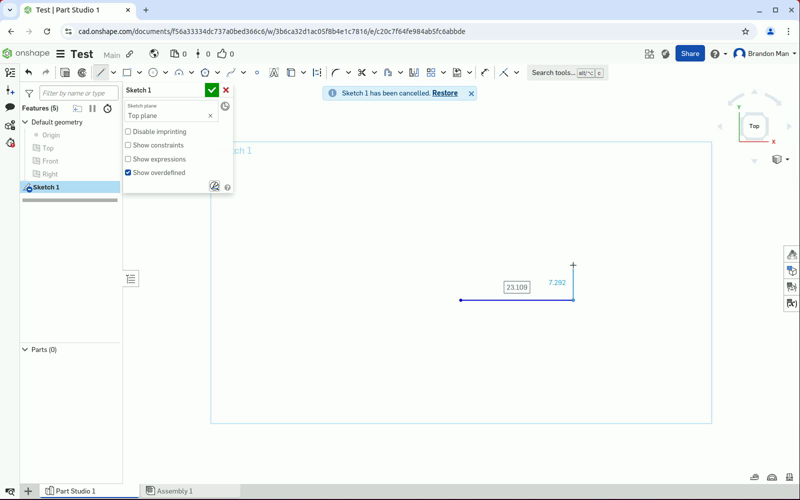
key_up(shift)
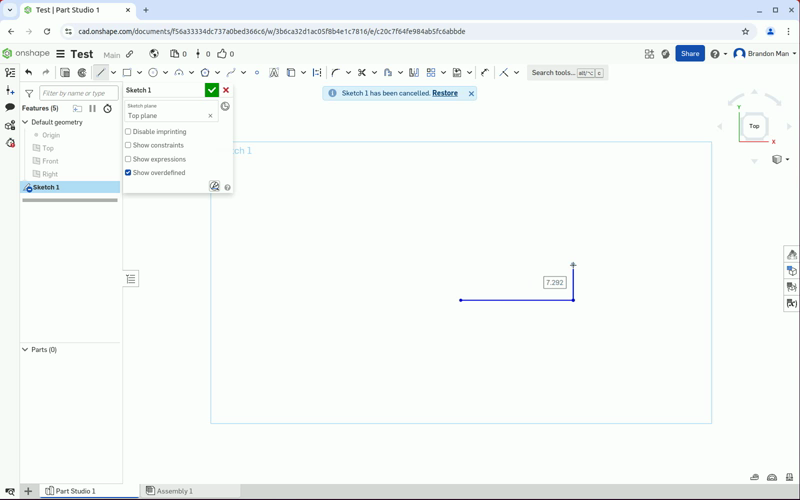
key_down(shift)
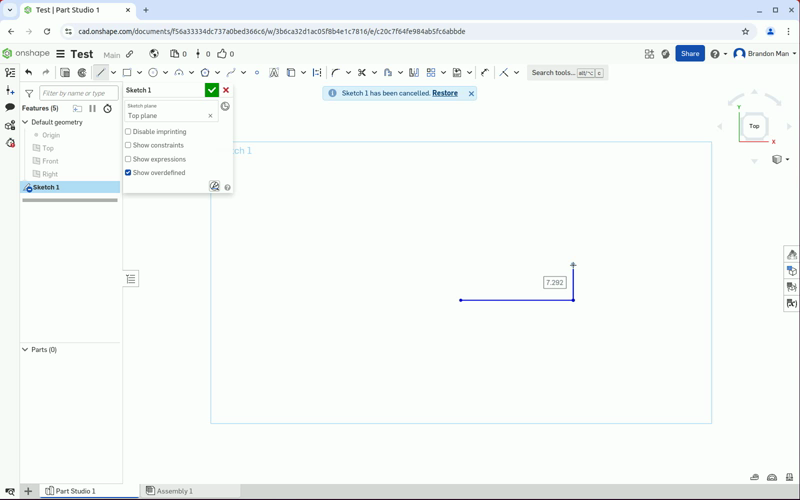
mouse_move(460, 264)
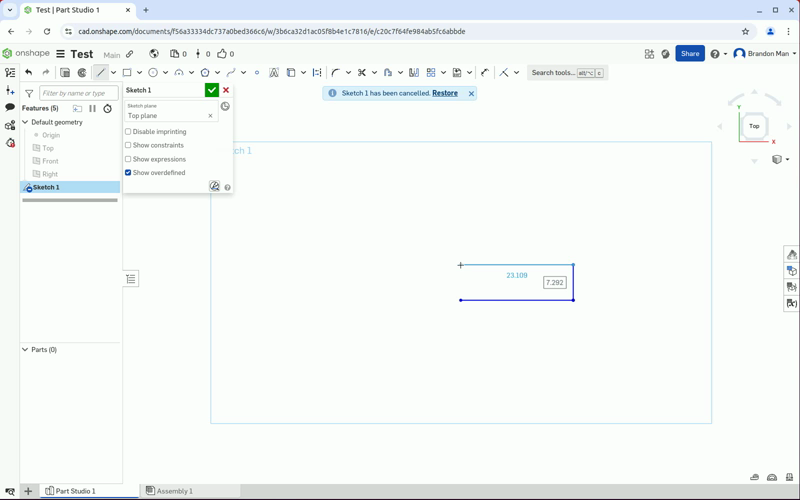
click(460, 264)
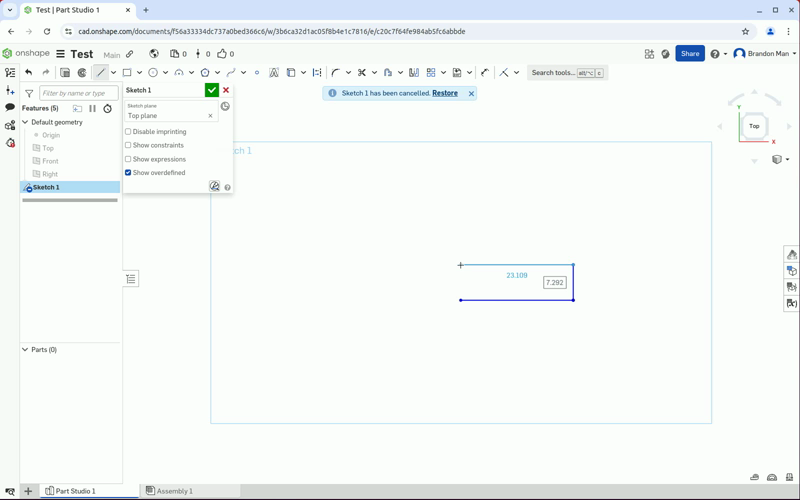
key_up(shift)
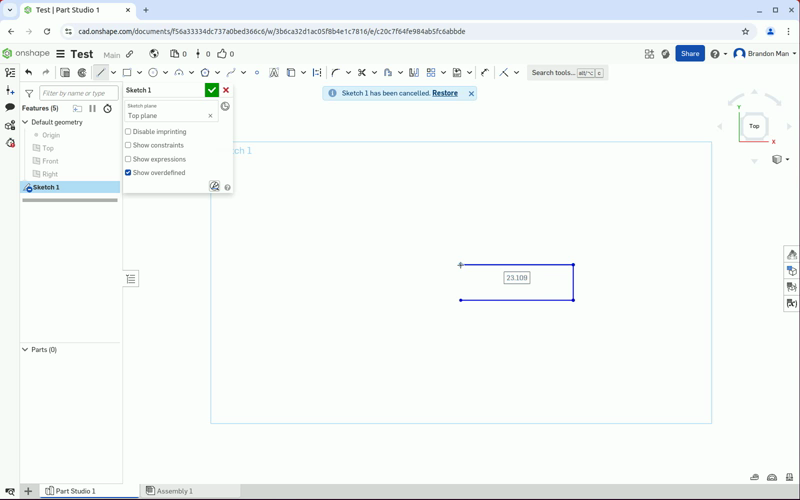
key(esc)
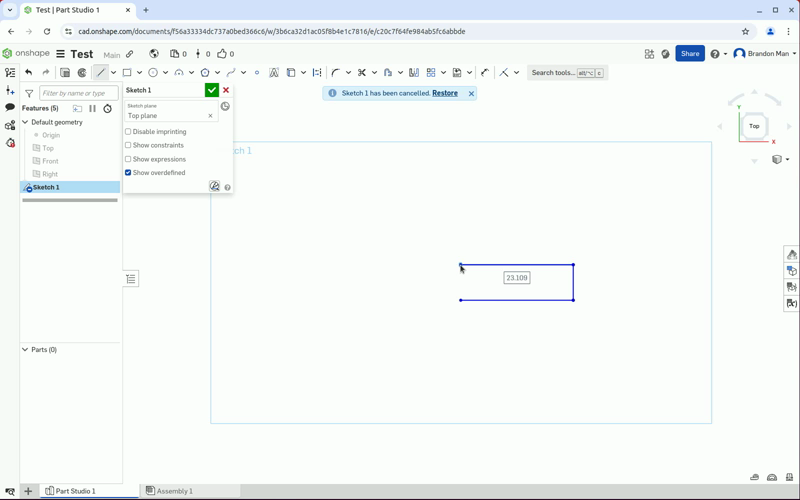
key(a)
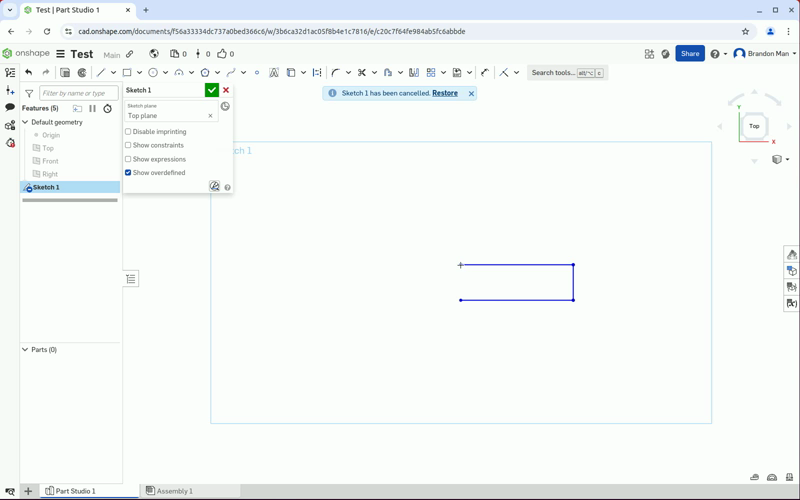
mouse_move(460, 264)
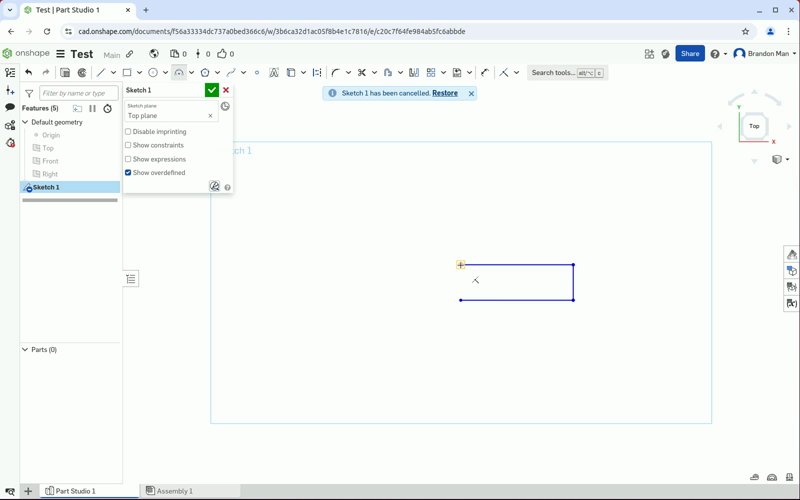
click(460, 264)
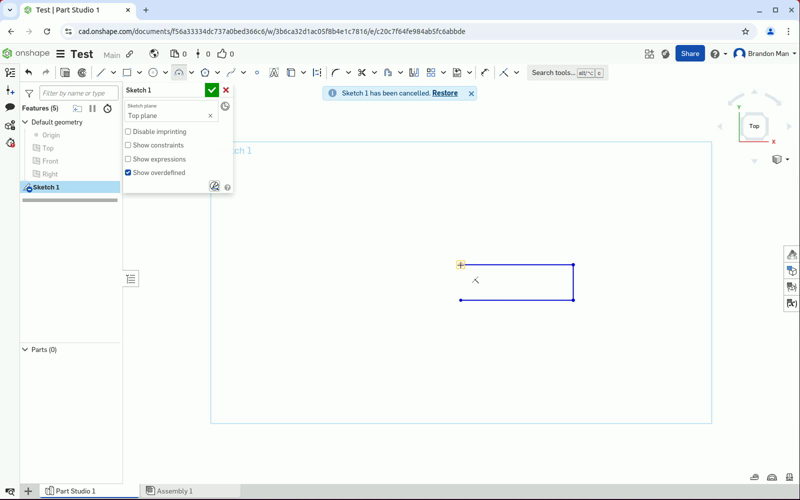
mouse_move(460, 300)
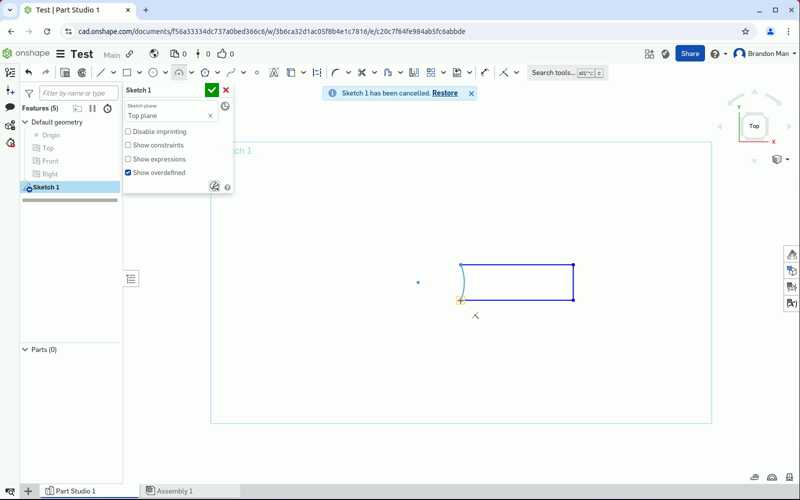
click(460, 300)
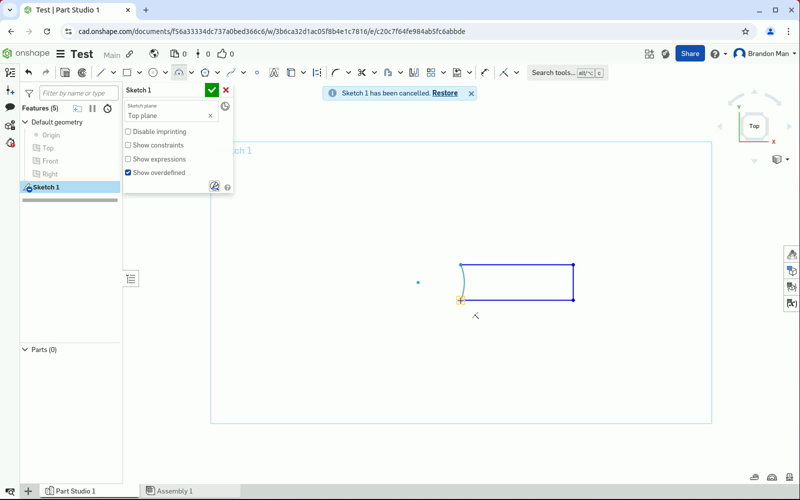
key_down(shift)
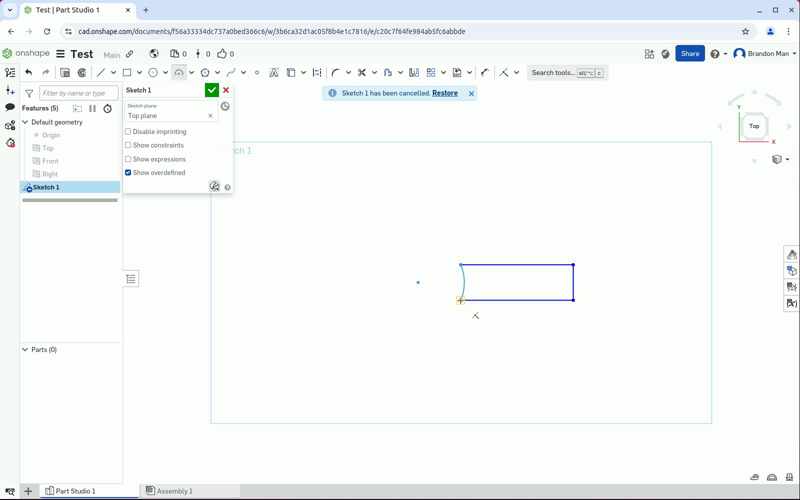
mouse_move(478, 282)
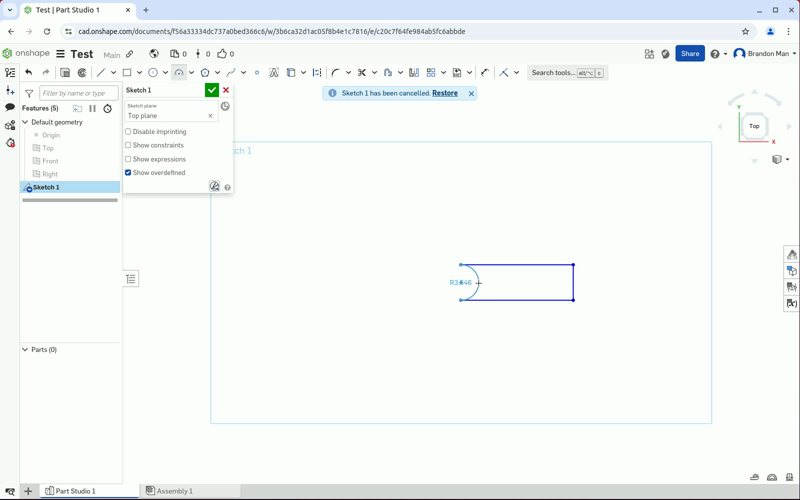
click(478, 282)
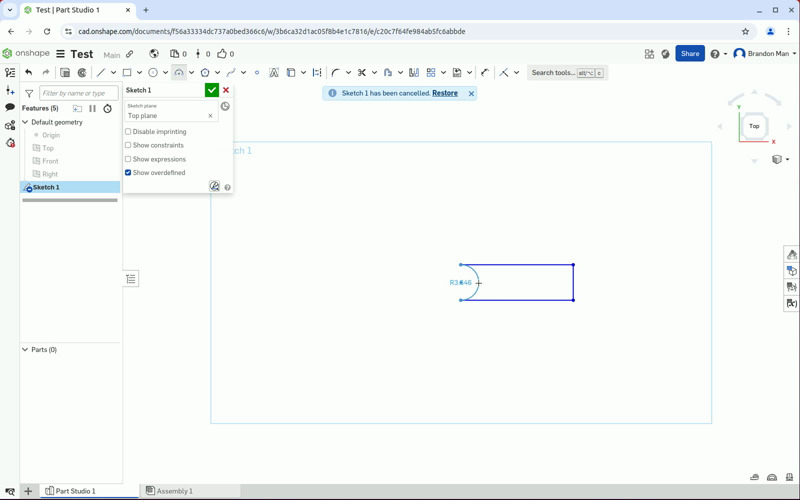
key_up(shift)
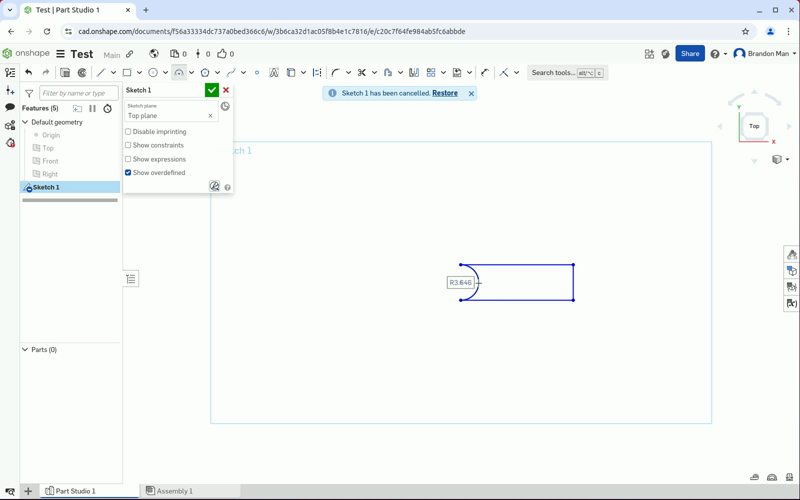
key(esc)
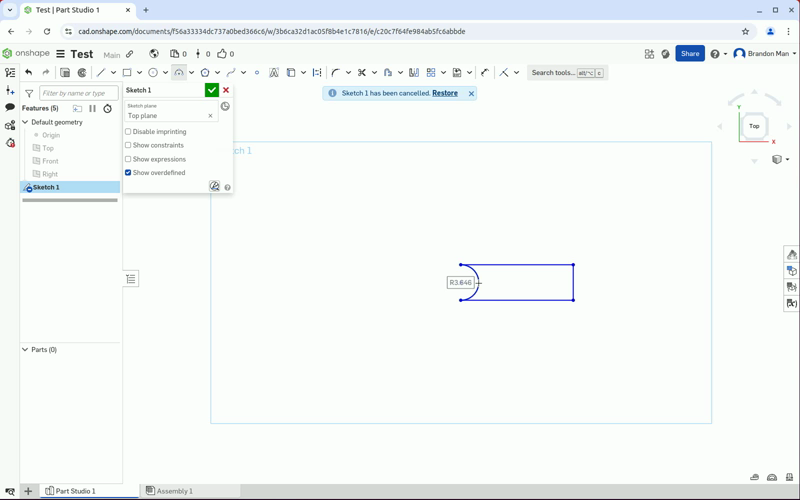
mouse_move(538, 270)
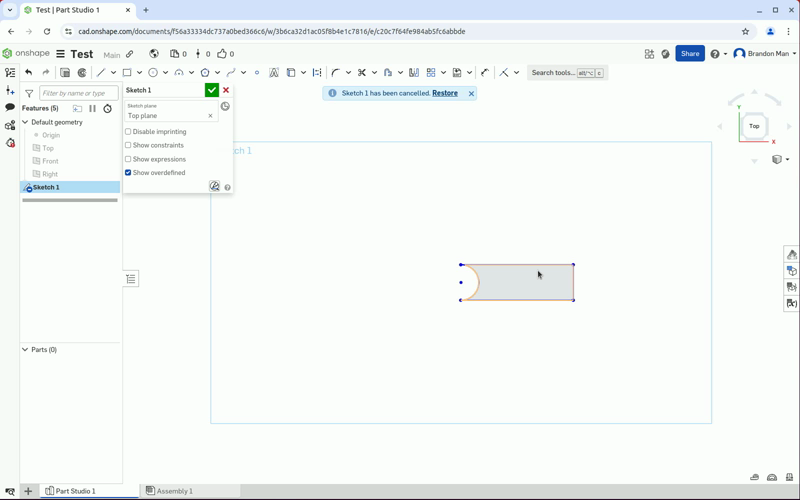
scroll(6)
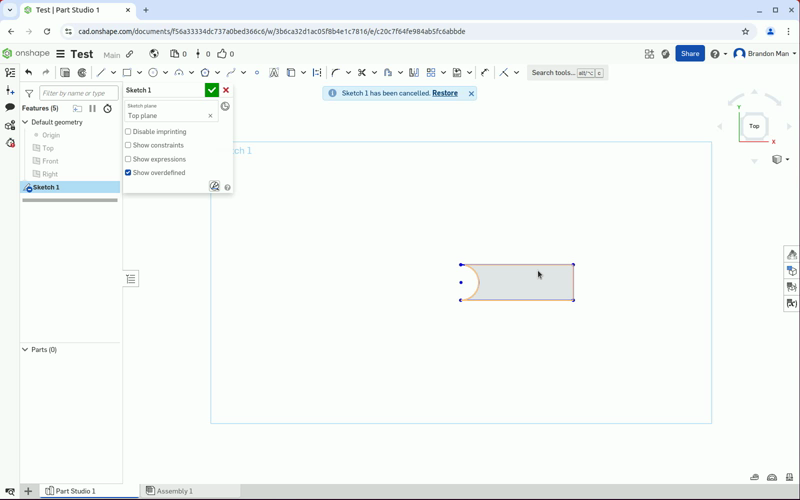
scroll(6)
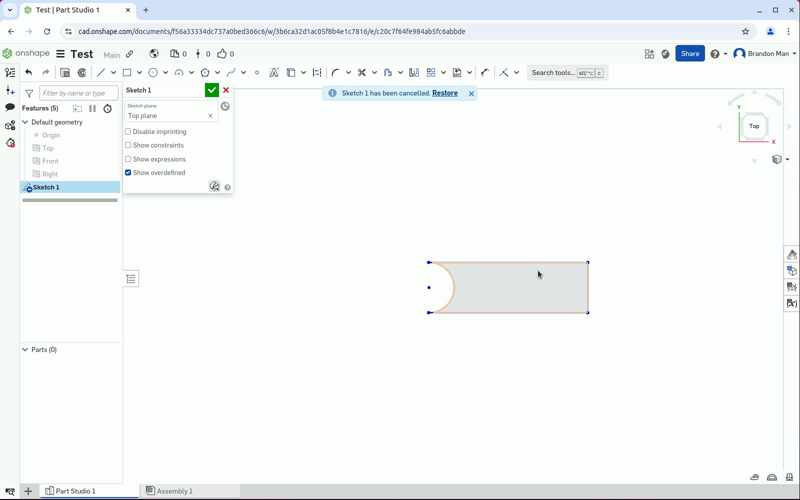
scroll(6)
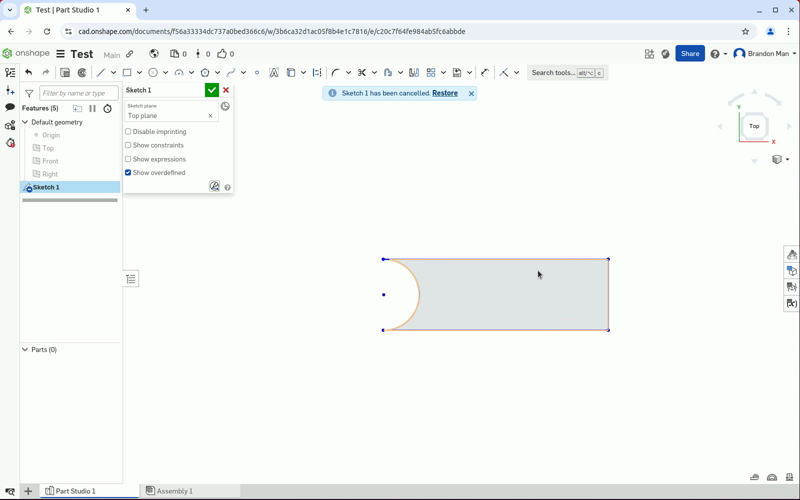
scroll(6)
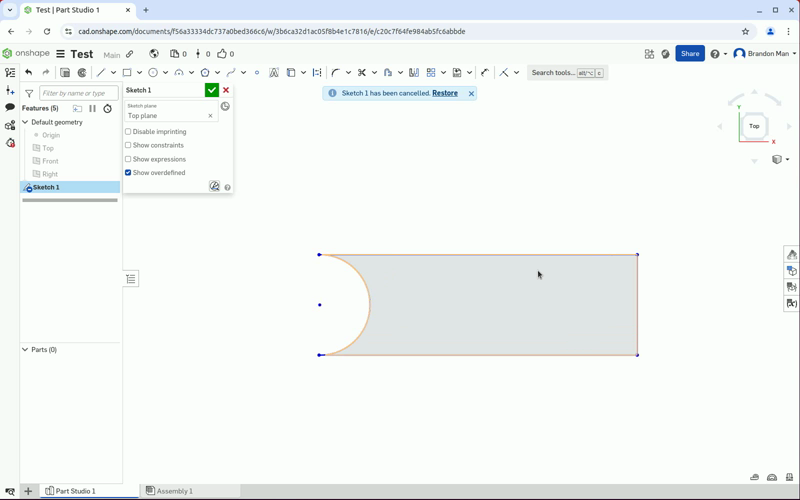
scroll(6)
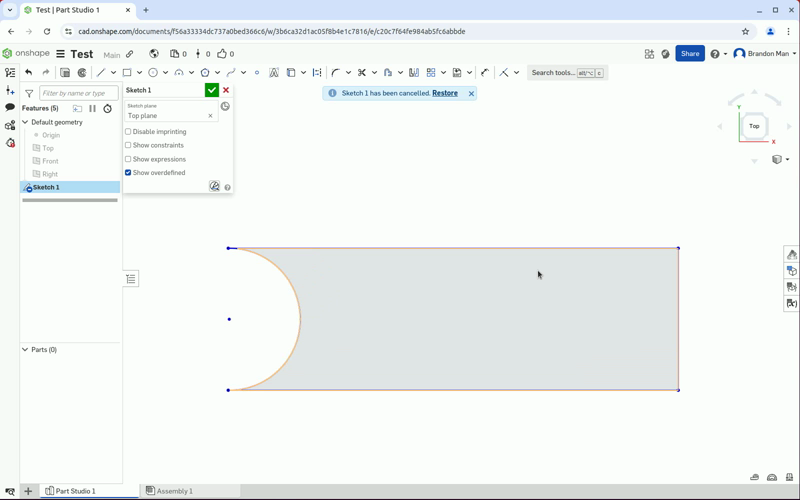
scroll(6)
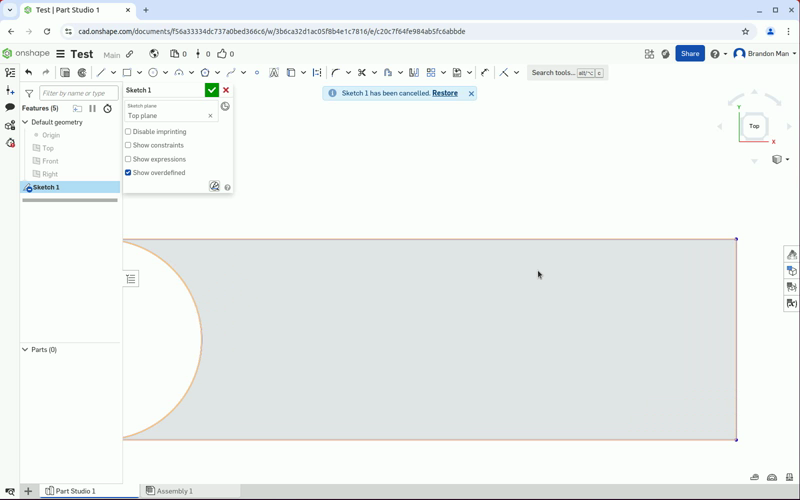
scroll(6)
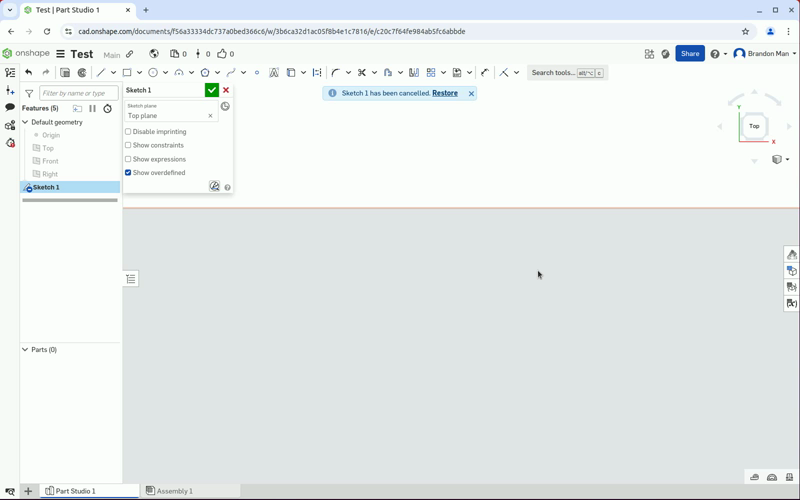
click(538, 270)
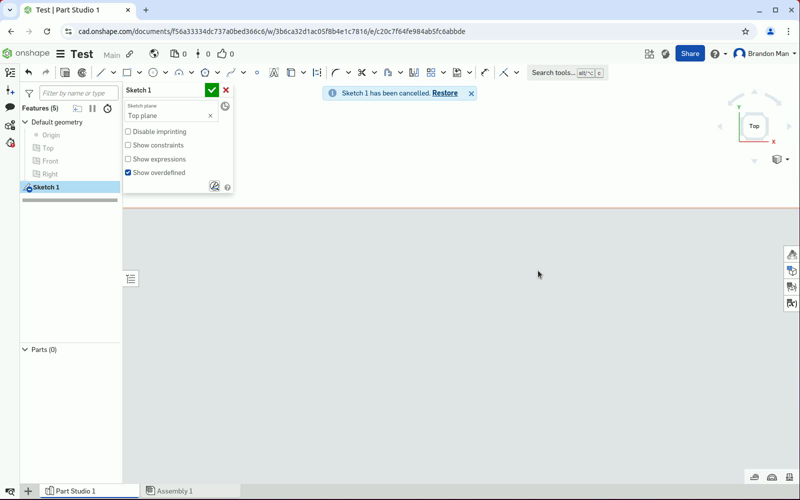
scroll(-6)
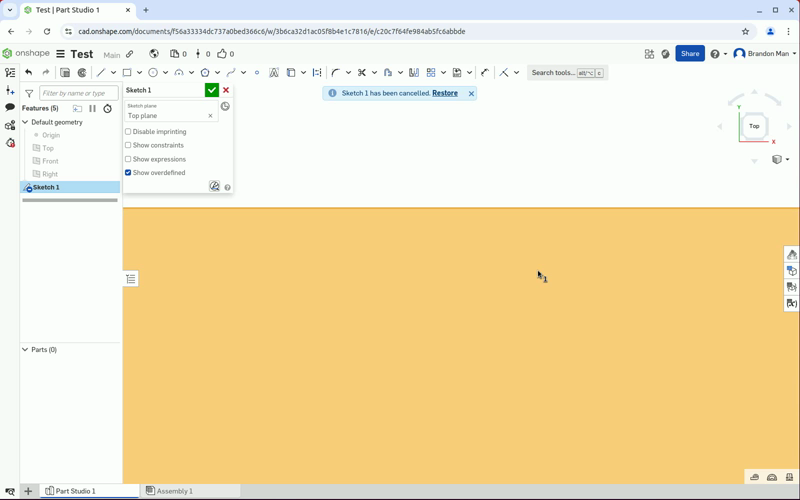
scroll(-6)
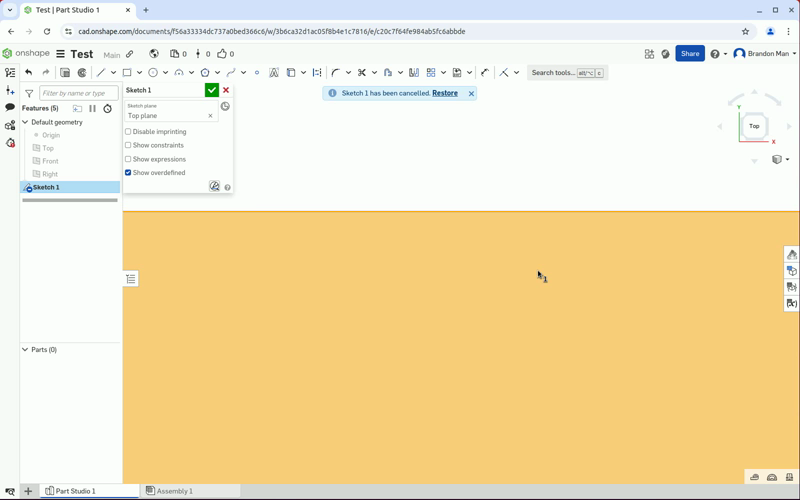
scroll(-6)
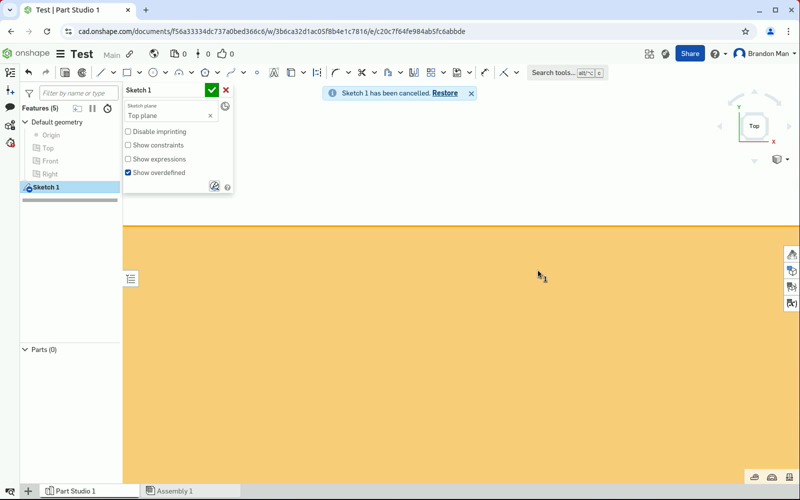
scroll(-6)
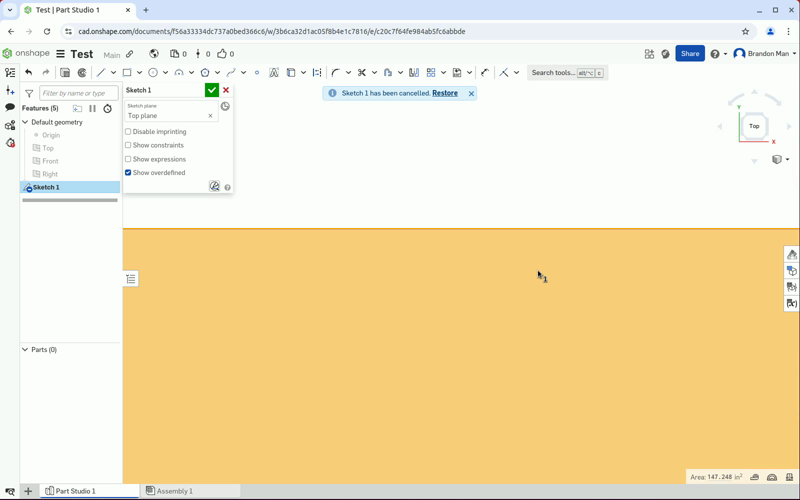
scroll(-6)
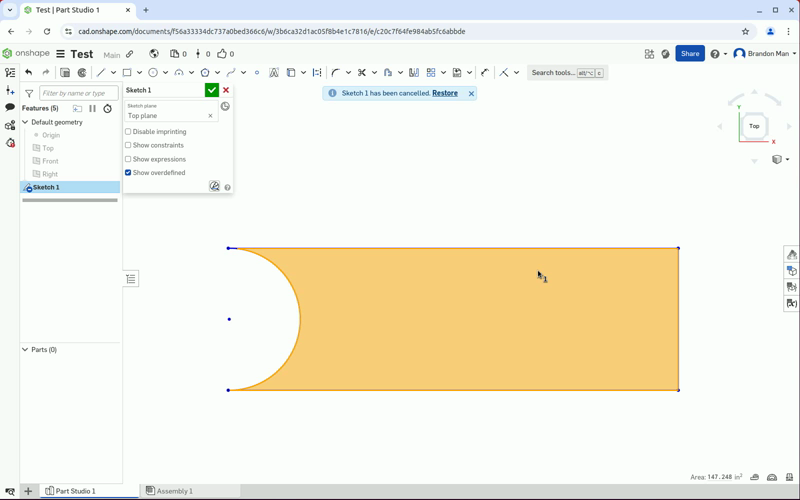
scroll(-6)
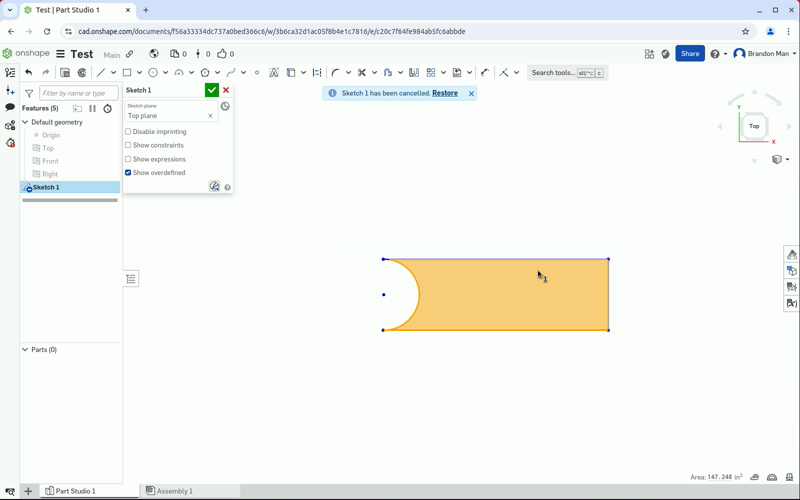
scroll(-6)
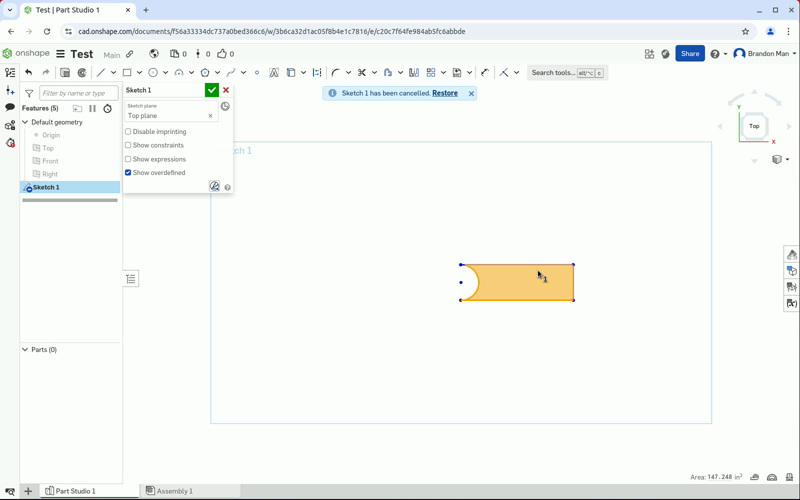
mouse_move(73, 352)
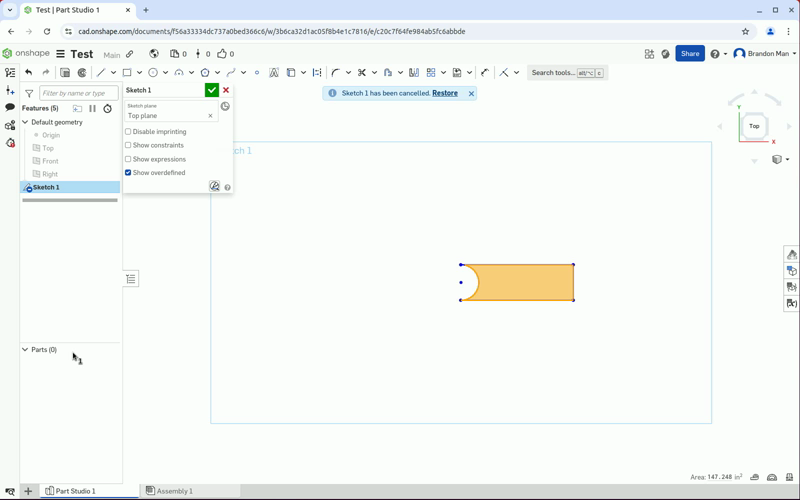
key(shift+y)
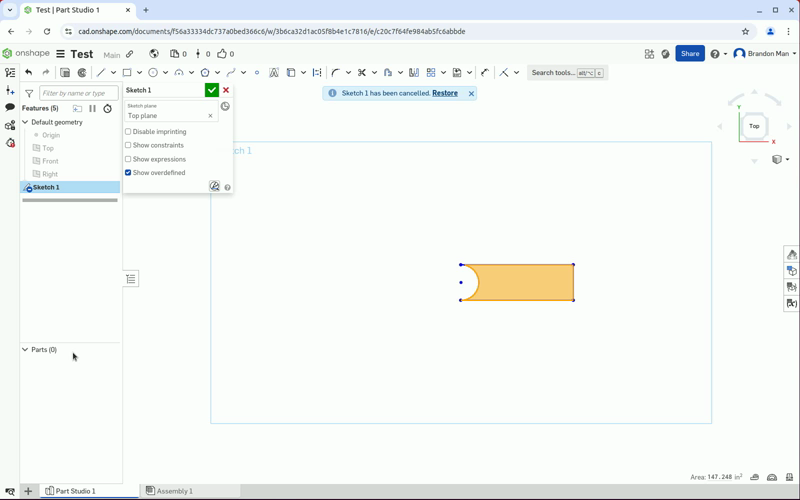
key(shift+e)
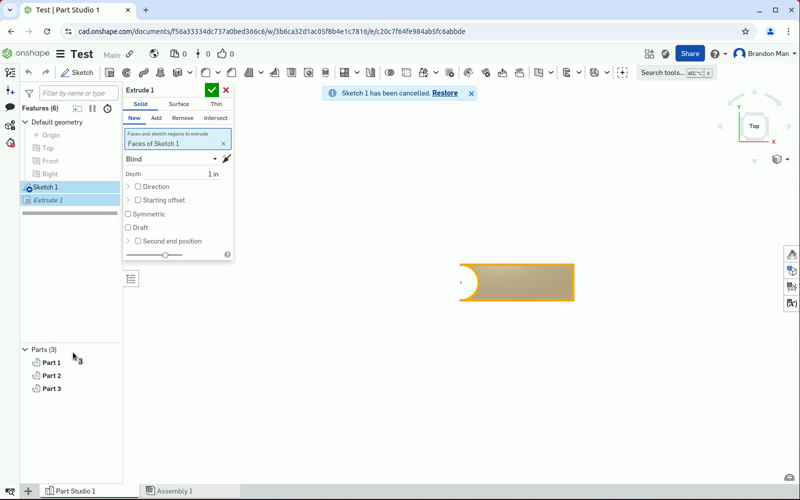
mouse_move(143, 106)
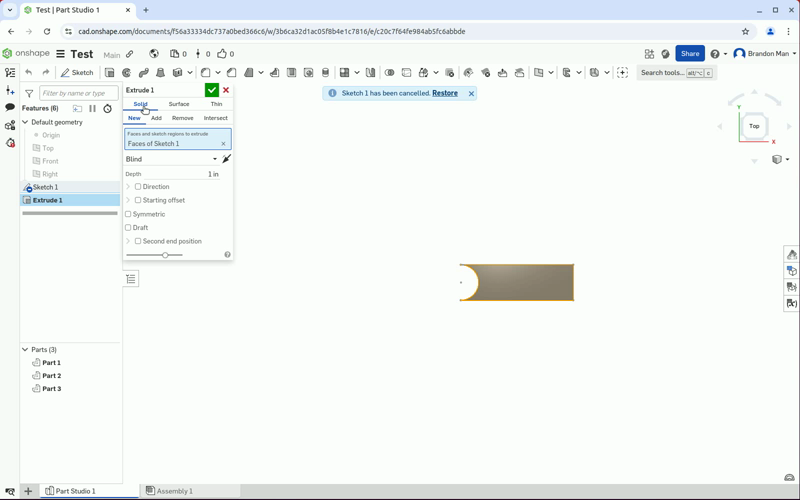
click(143, 106)
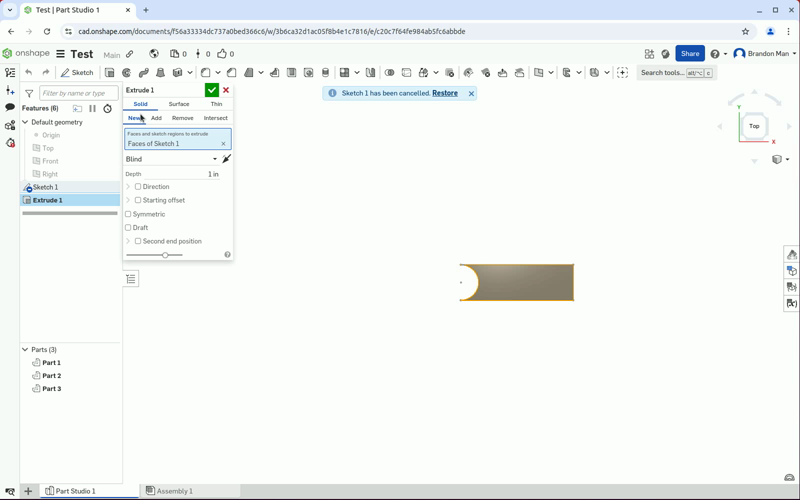
mouse_move(137, 120)
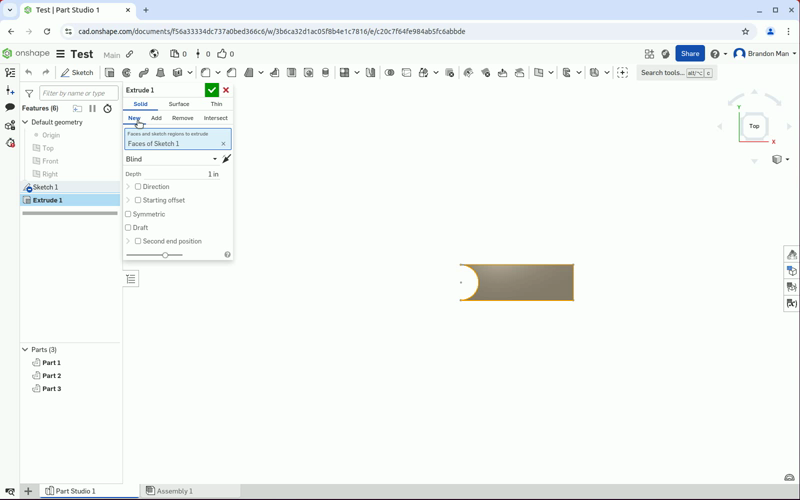
click(137, 120)
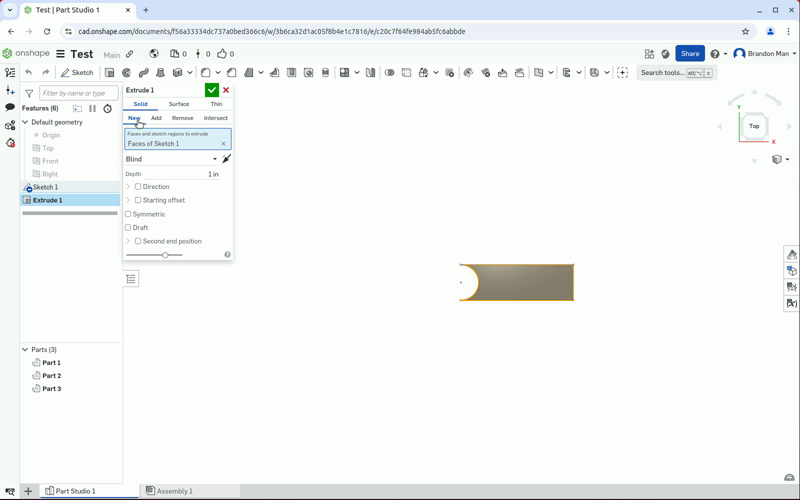
key(tab, 4)
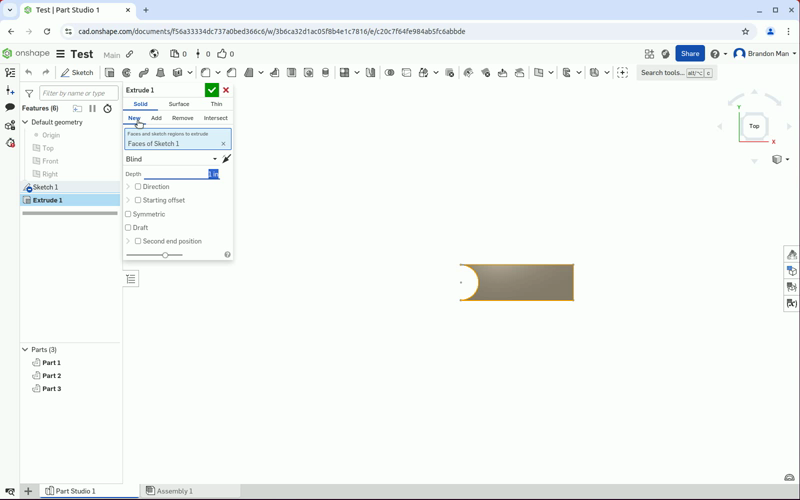
text(1.444)
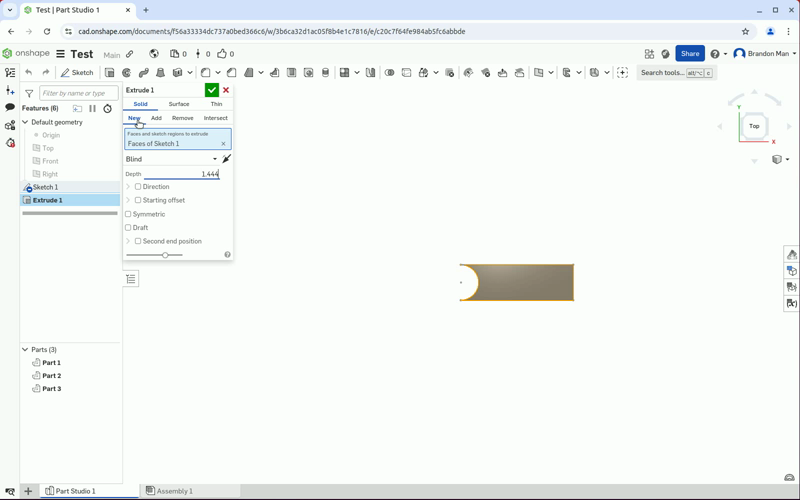
key(enter)
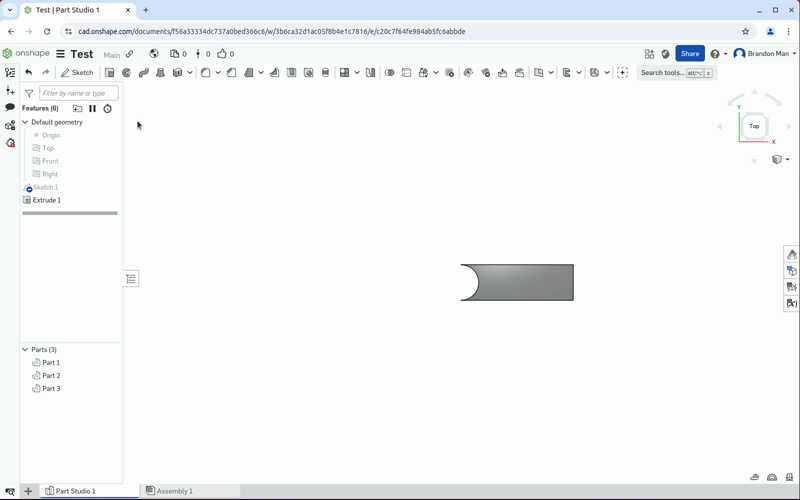
key(shift+h)
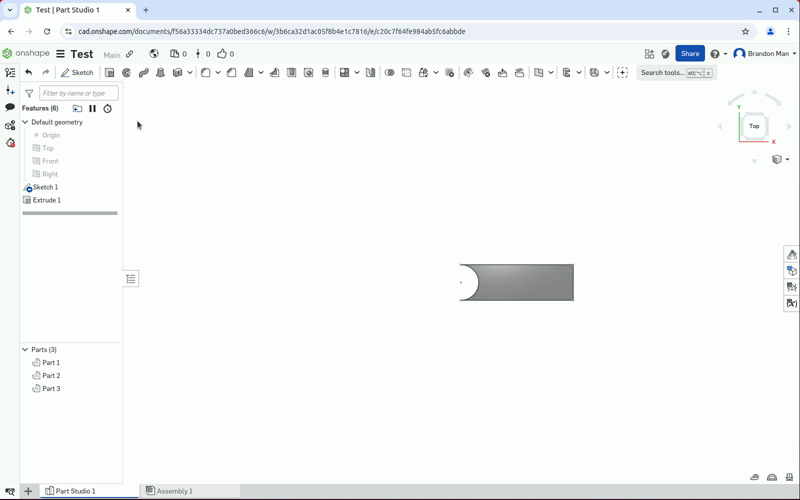
key(shift+h)
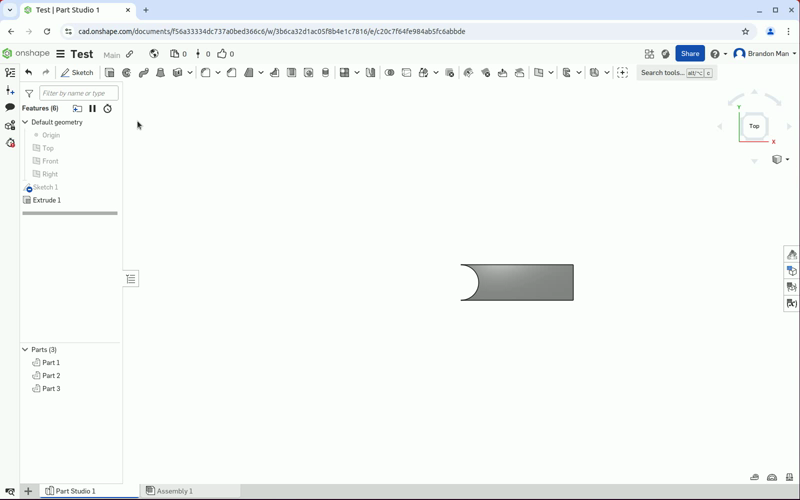
mouse_move(73, 189)
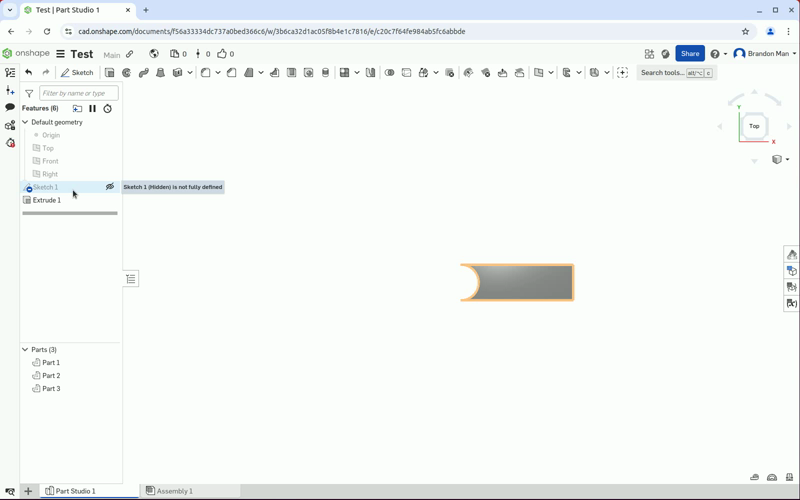
click(73, 189)
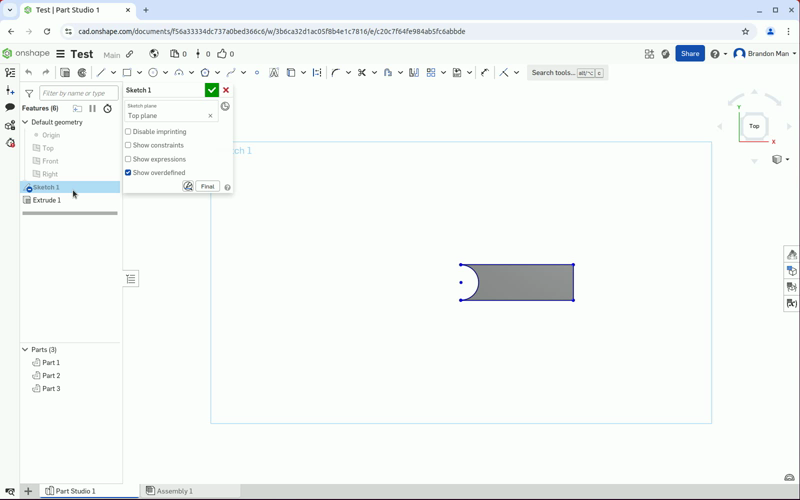
mouse_move(229, 92)
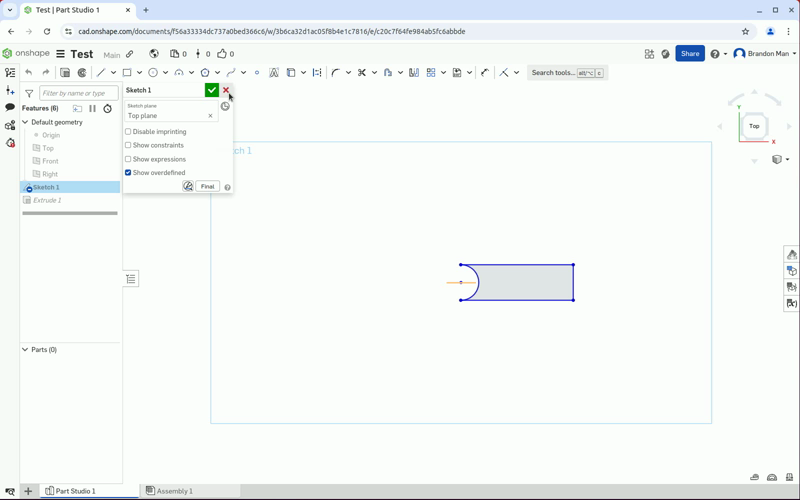
click(229, 92)
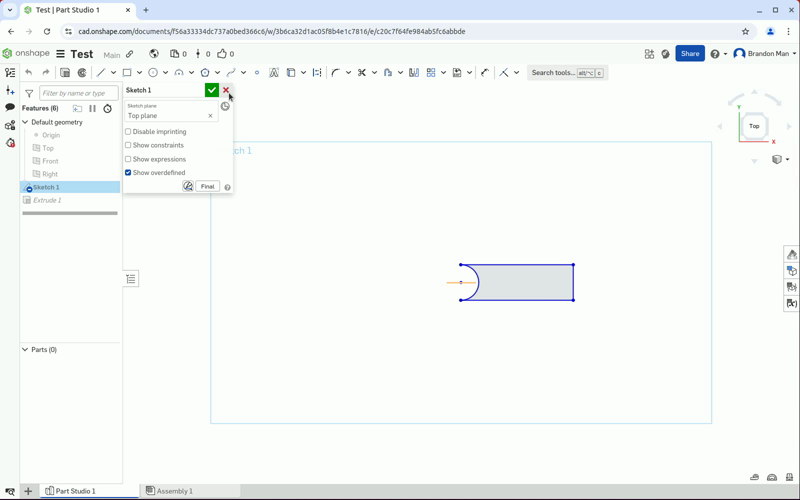
key(shift+s)
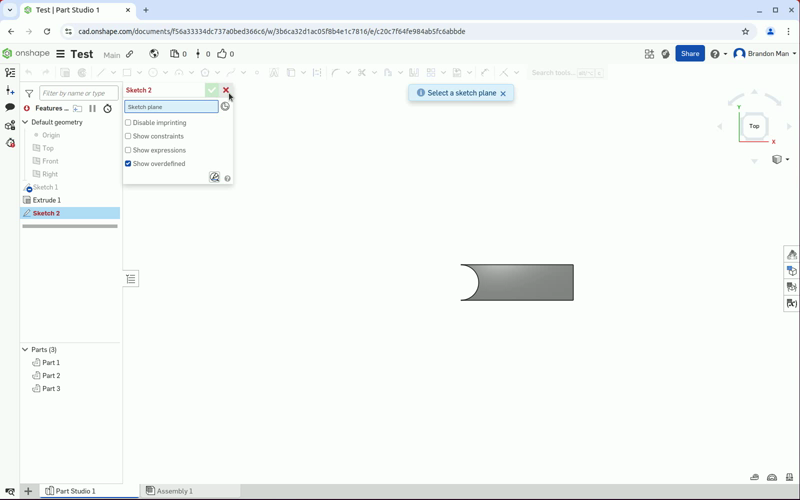
mouse_move(73, 150)
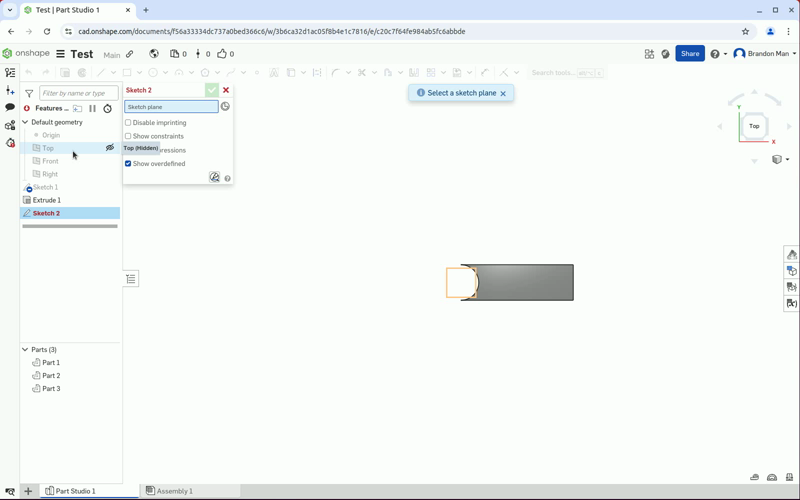
click(73, 150)
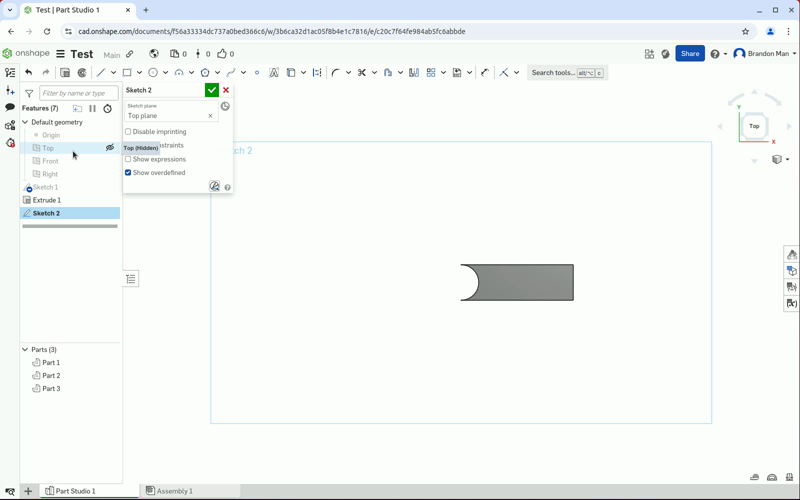
mouse_move(73, 352)
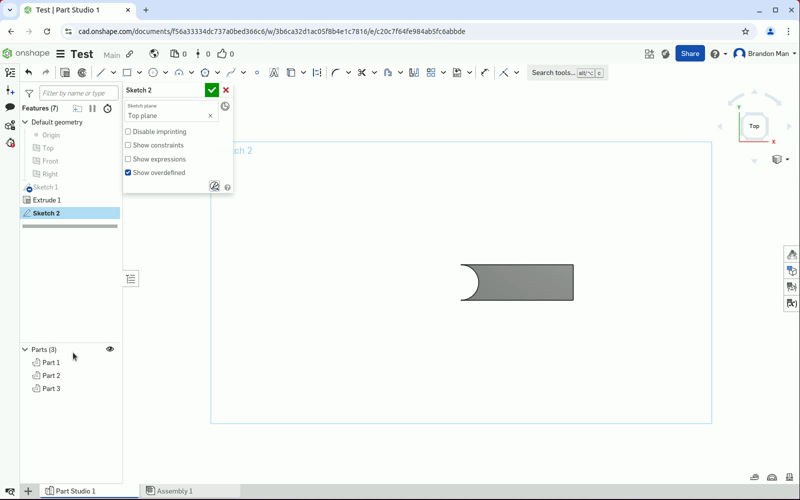
key(y)
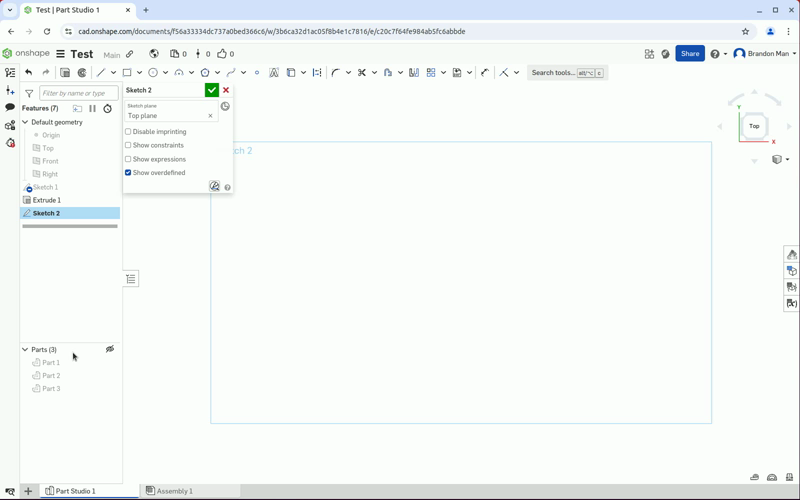
key(c)
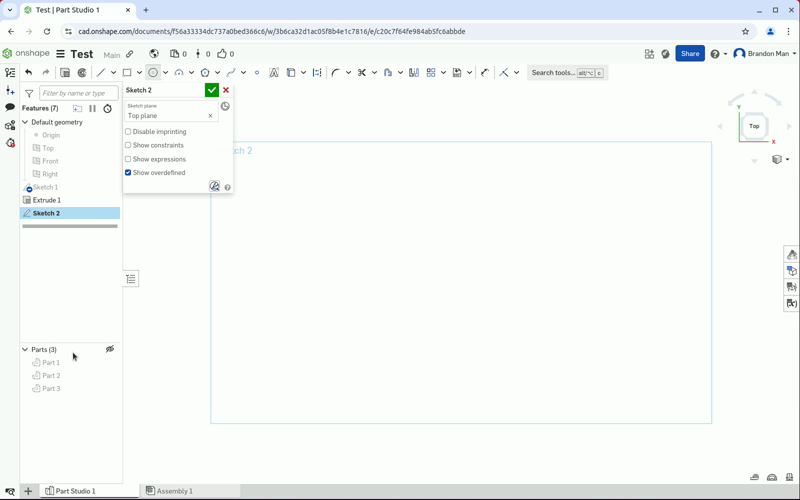
key_down(shift)
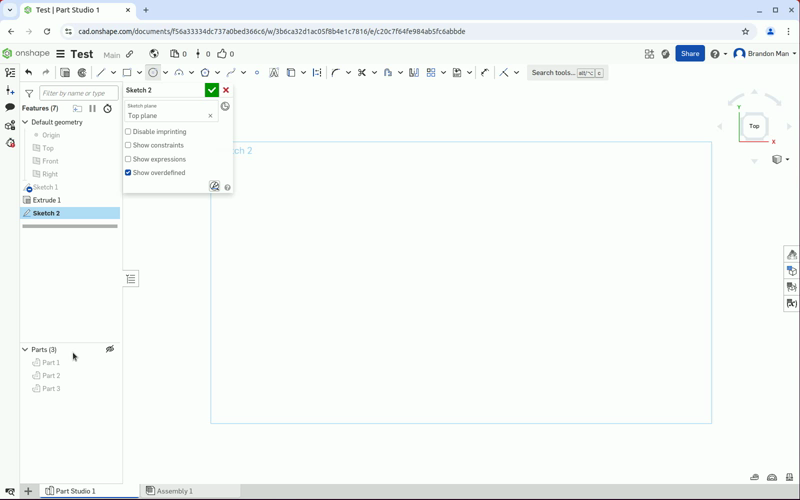
mouse_move(461, 282)
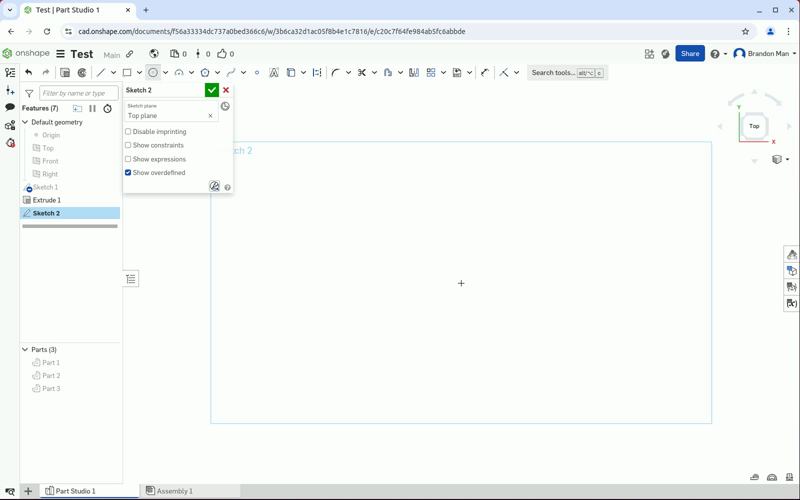
click(461, 282)
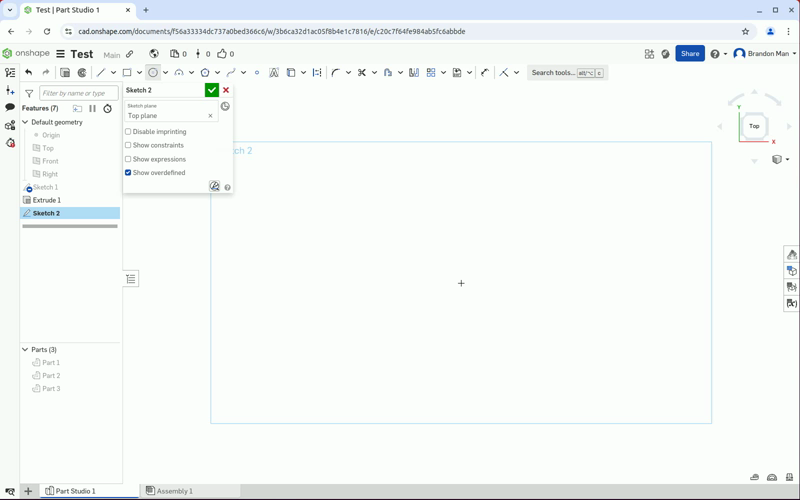
key_up(shift)
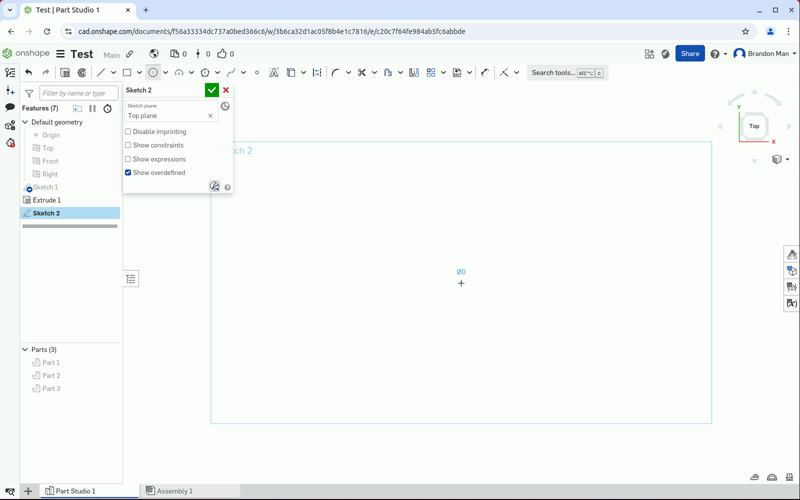
mouse_move(479, 282)
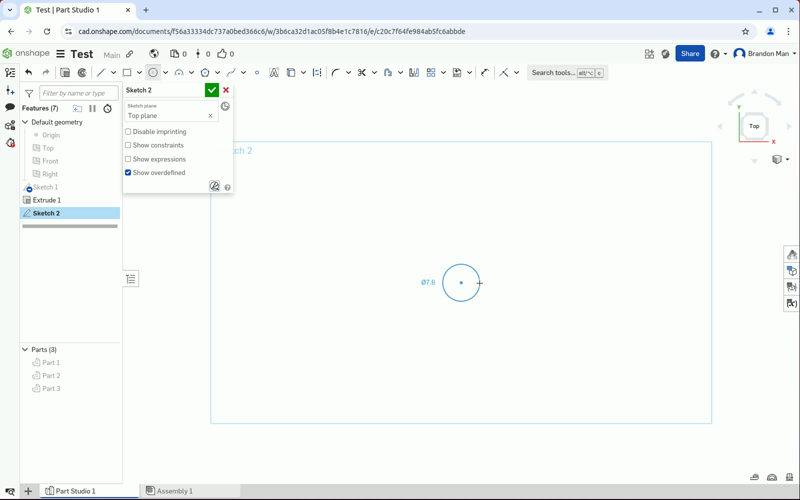
click(479, 282)
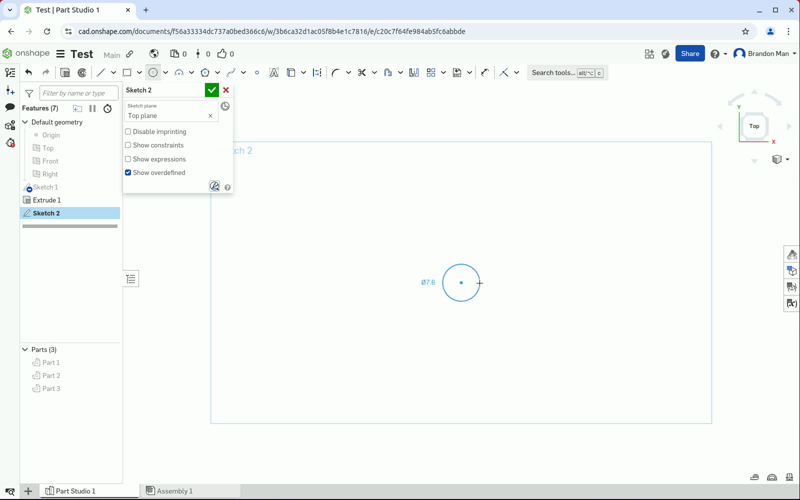
key(esc)
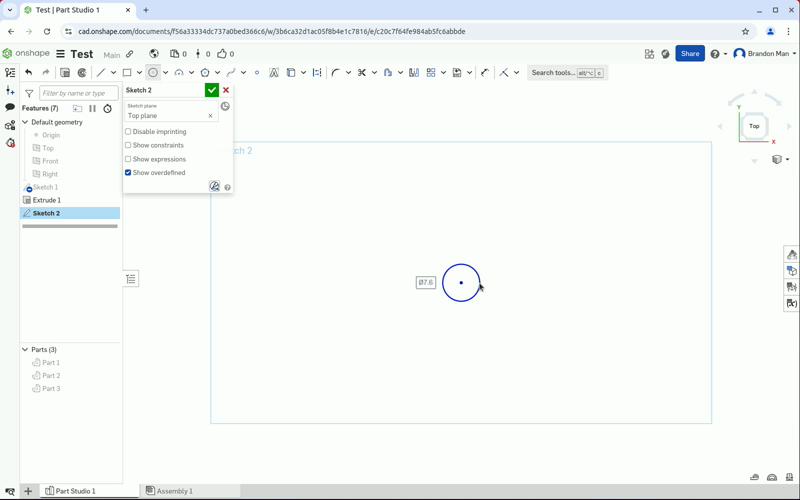
key(c)
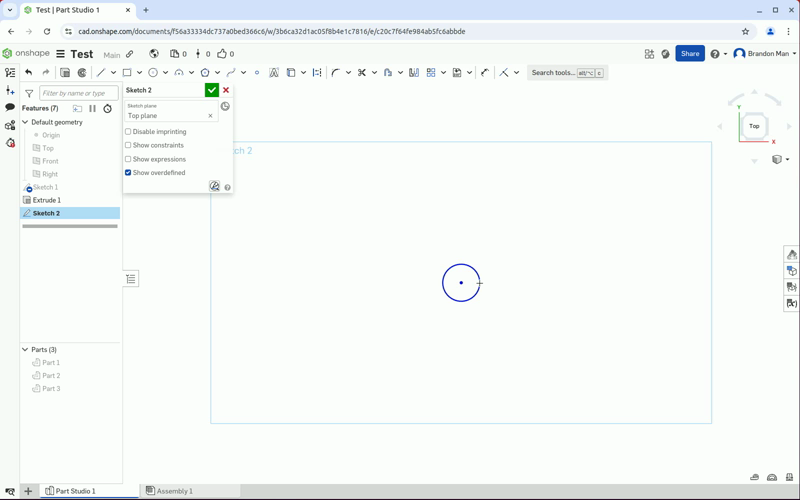
key_down(shift)
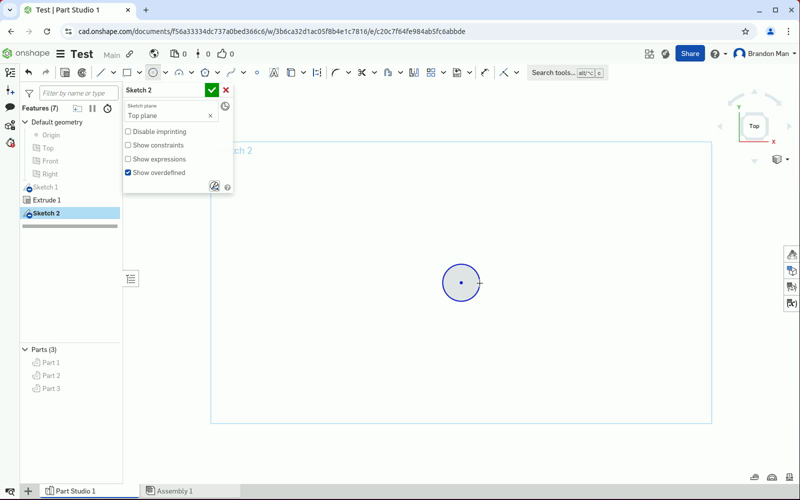
mouse_move(461, 282)
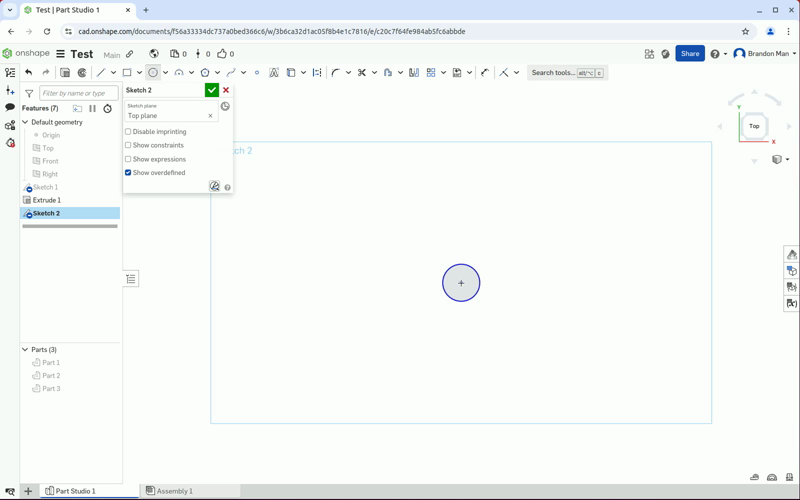
click(461, 282)
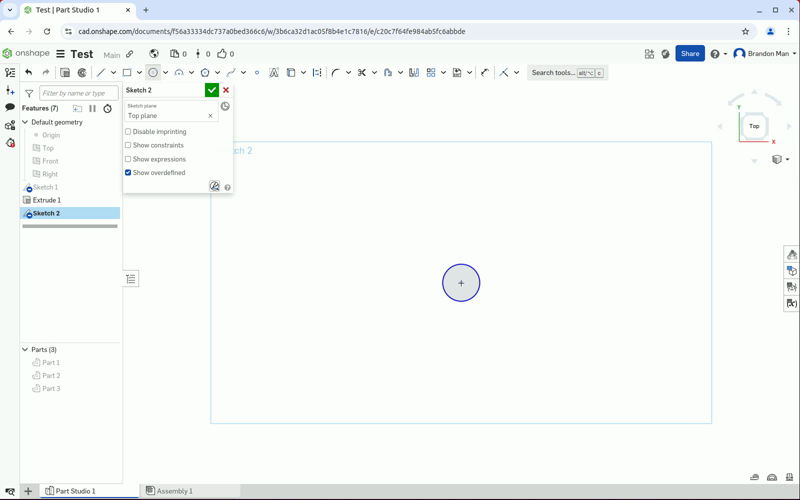
key_up(shift)
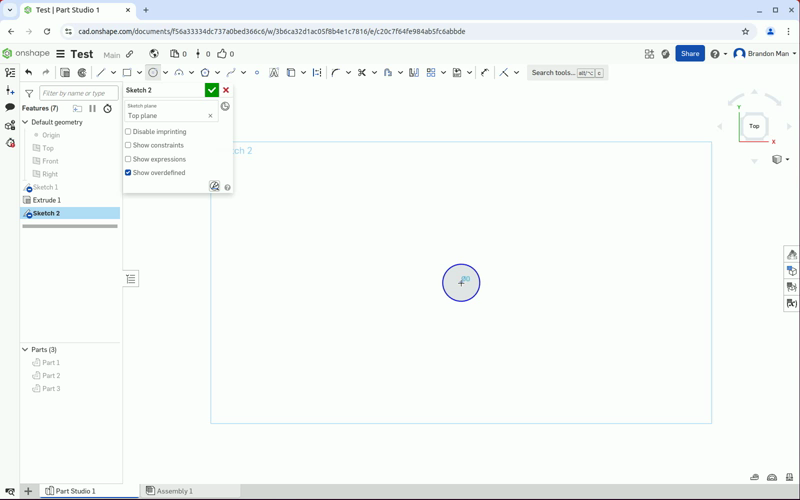
mouse_move(465, 282)
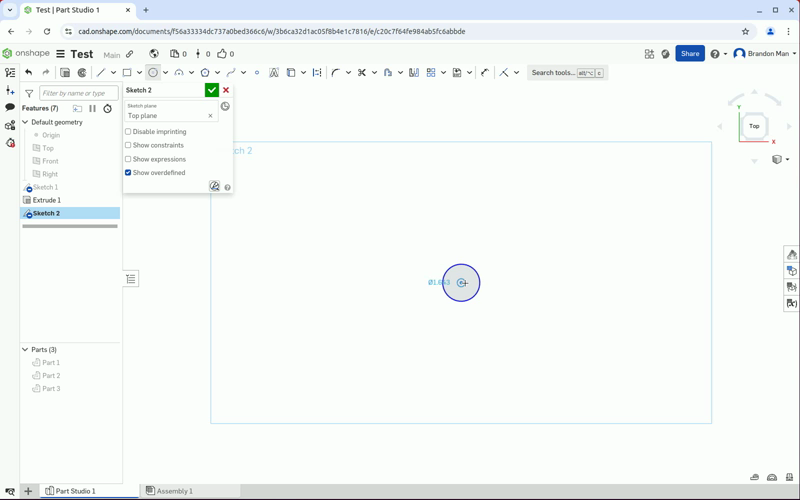
scroll(6)
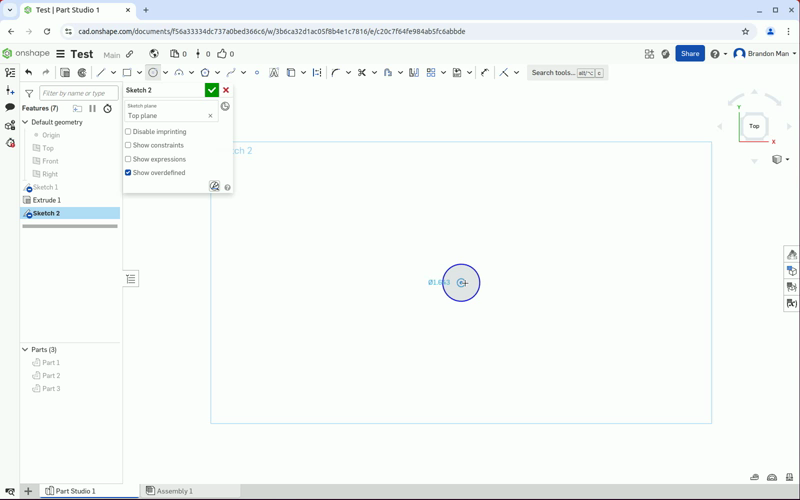
scroll(6)
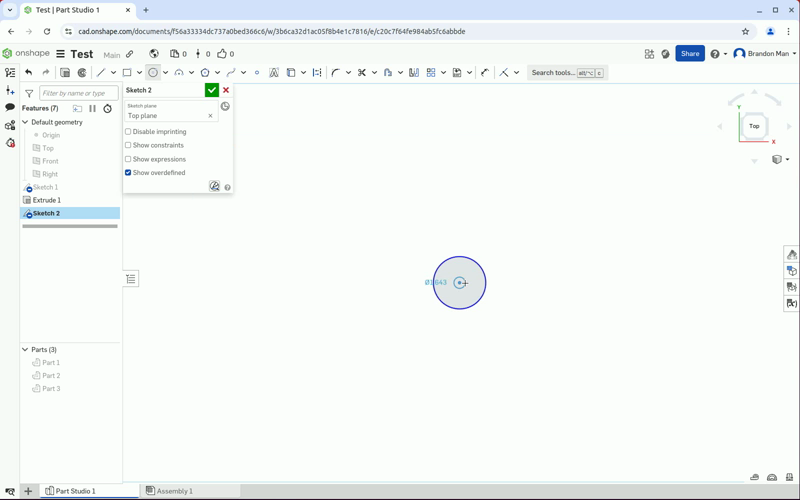
scroll(6)
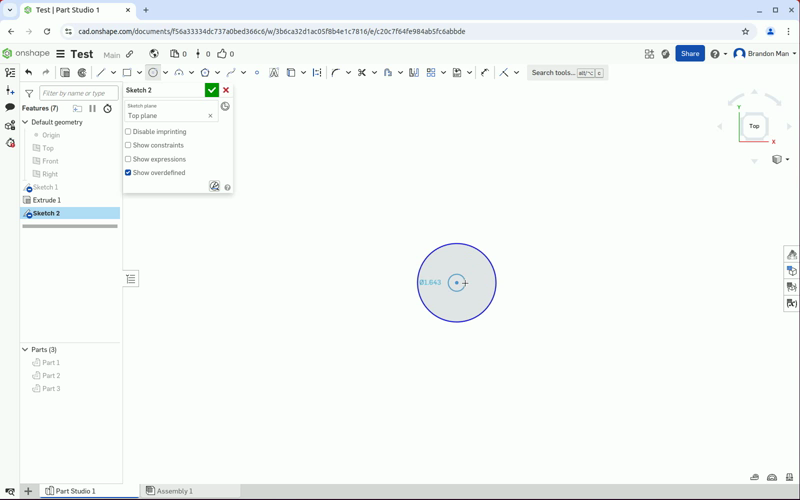
scroll(6)
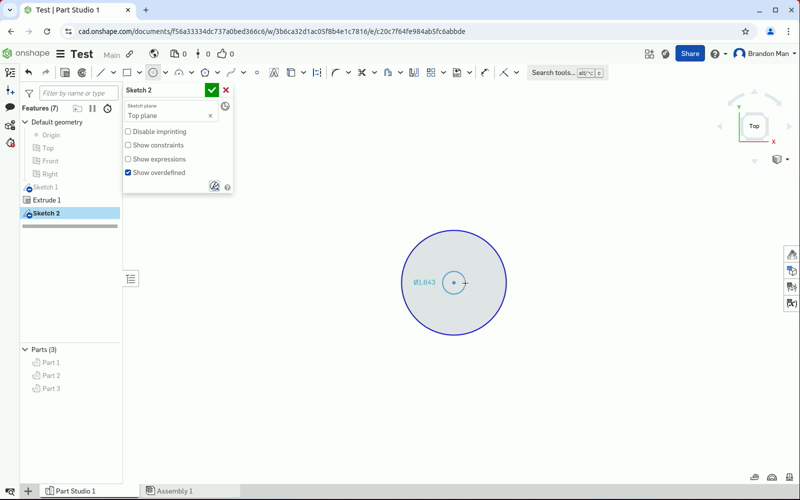
scroll(6)
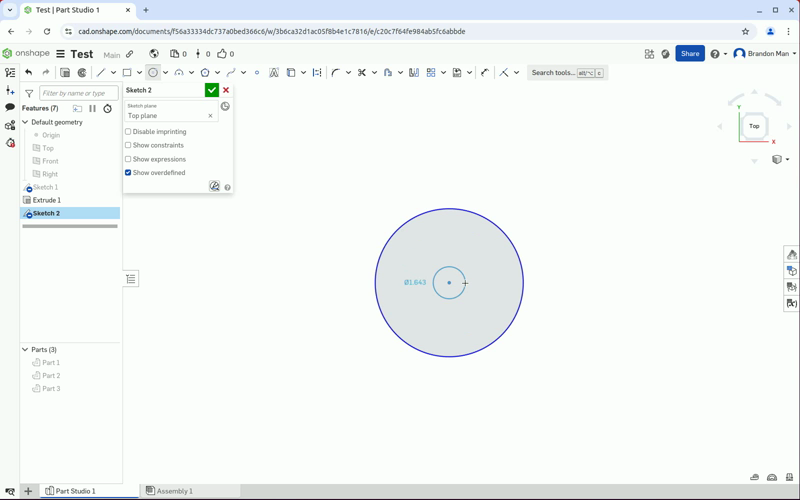
scroll(6)
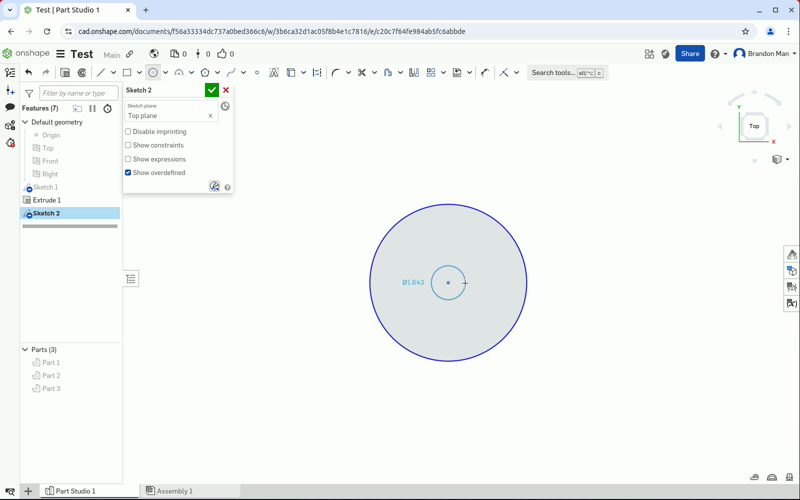
scroll(6)
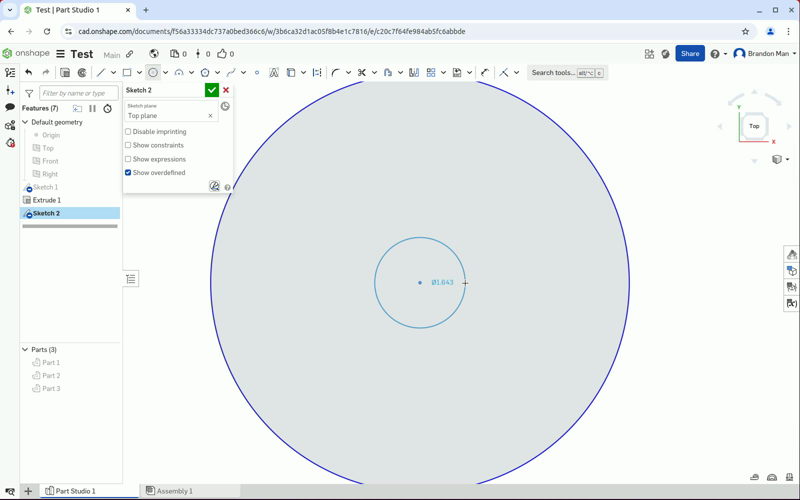
click(465, 282)
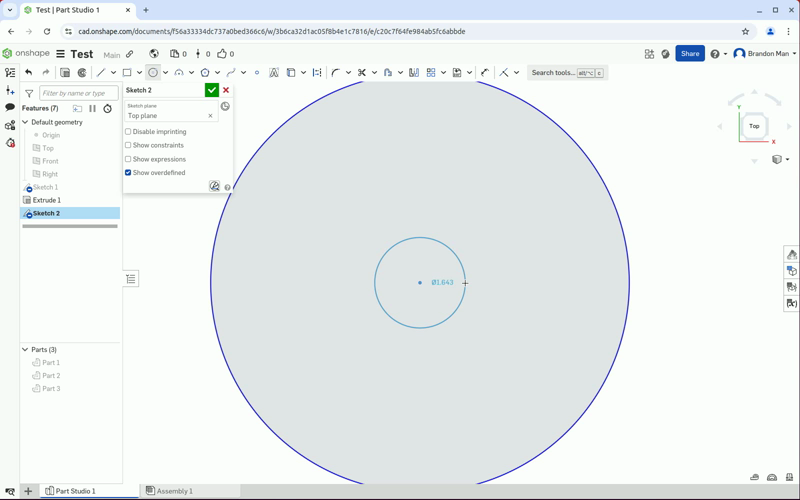
scroll(-6)
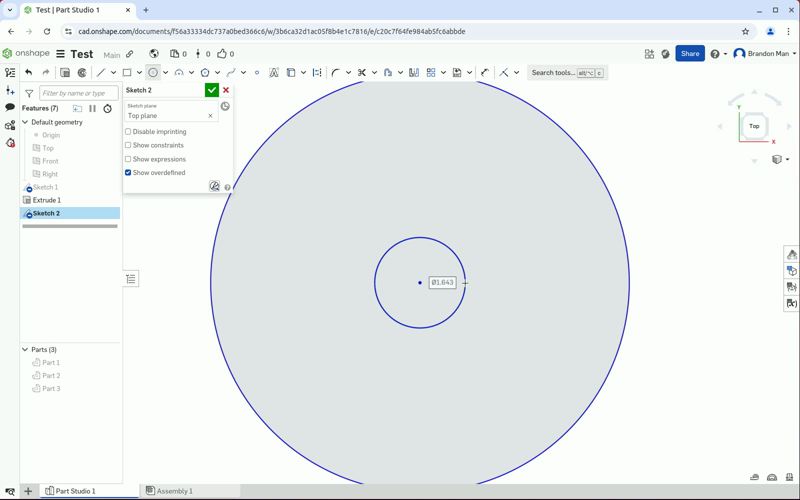
scroll(-6)
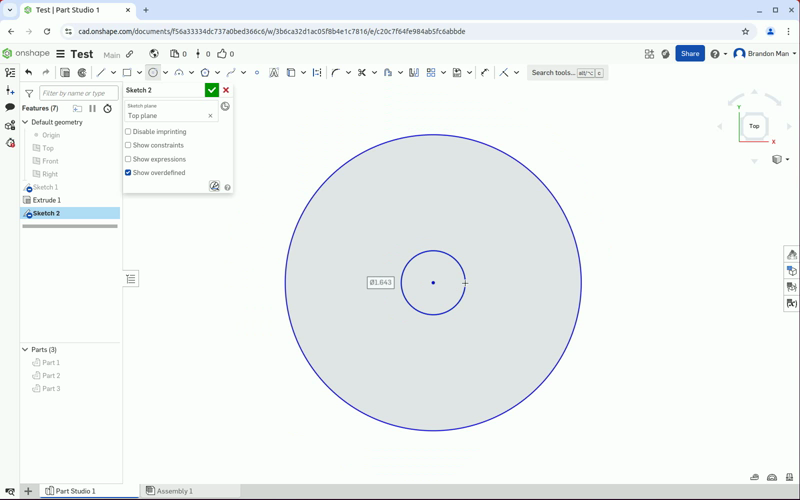
scroll(-6)
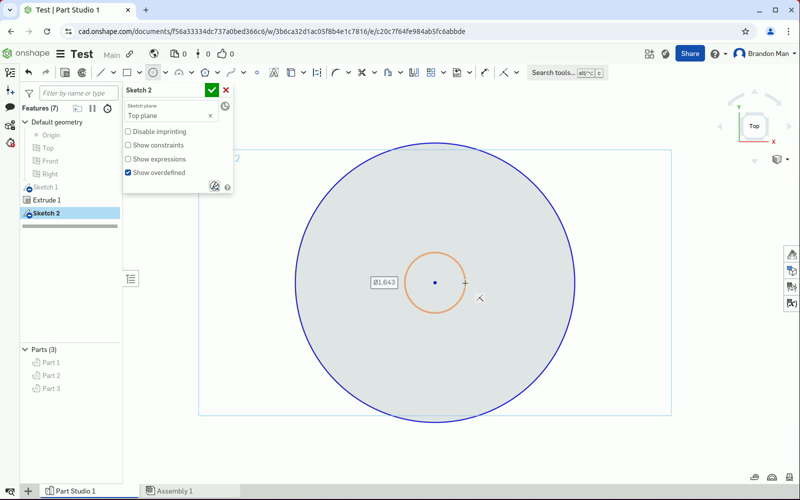
scroll(-6)
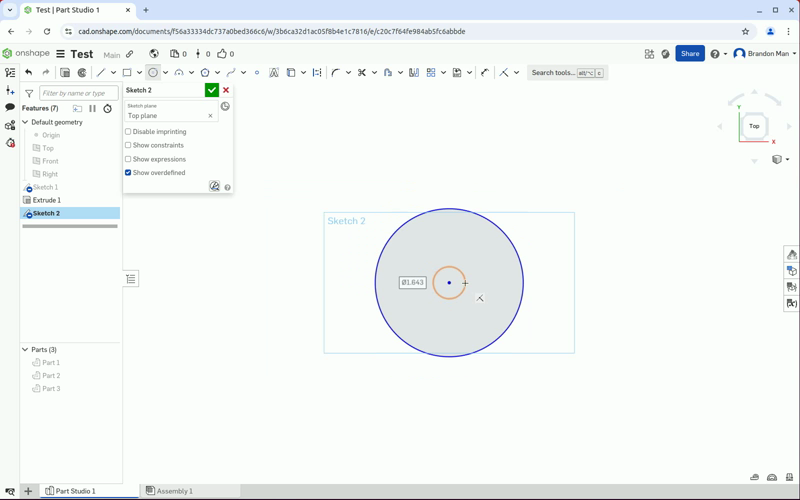
scroll(-6)
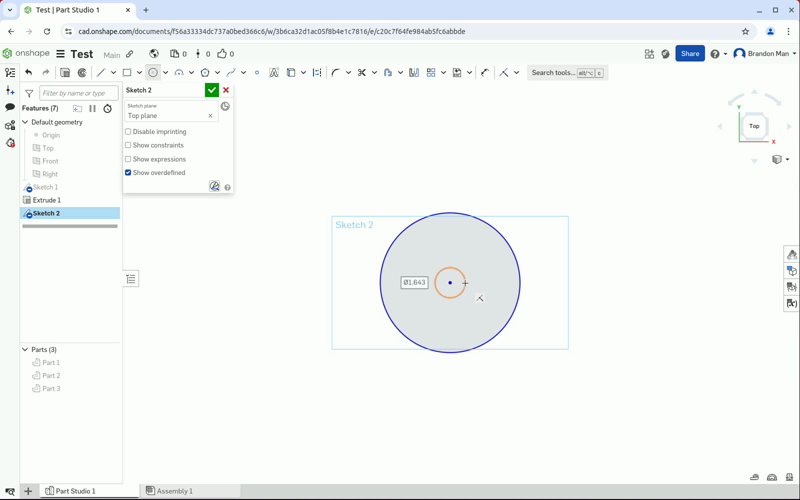
scroll(-6)
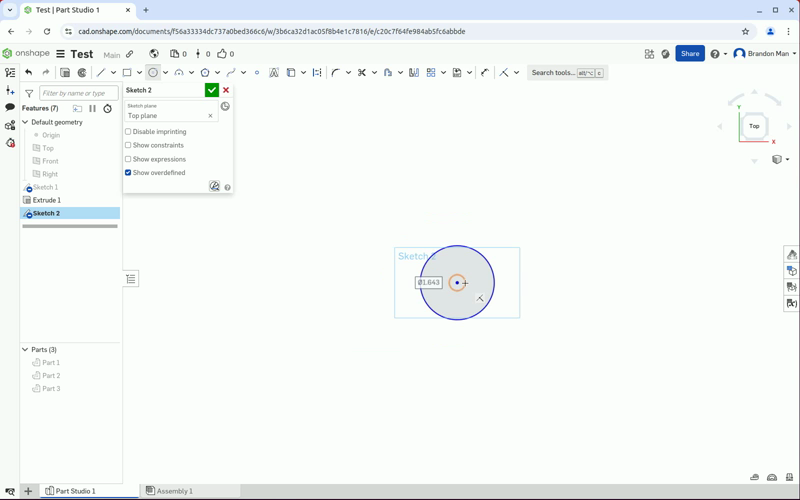
scroll(-6)
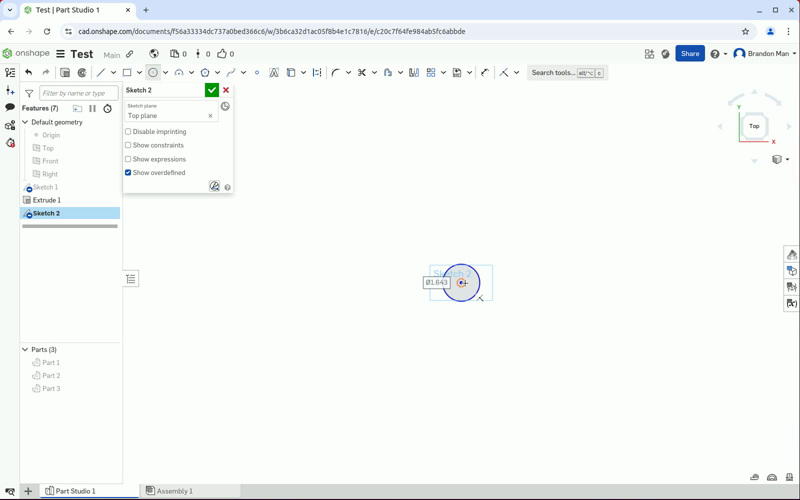
key(esc)
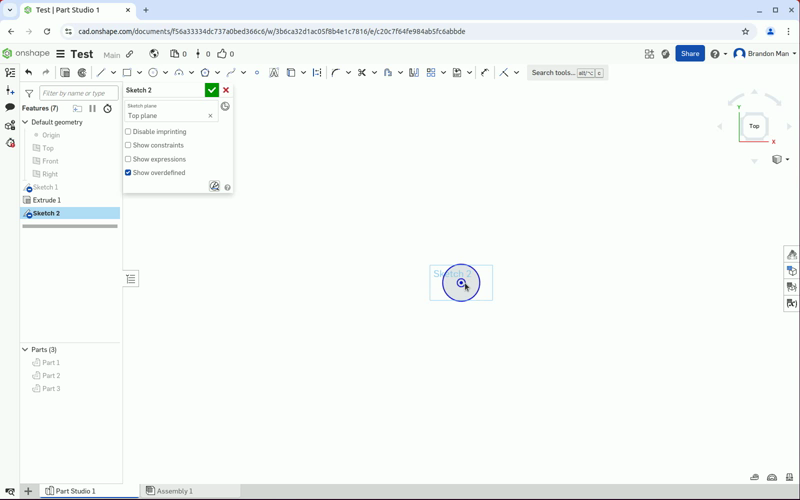
mouse_move(464, 269)
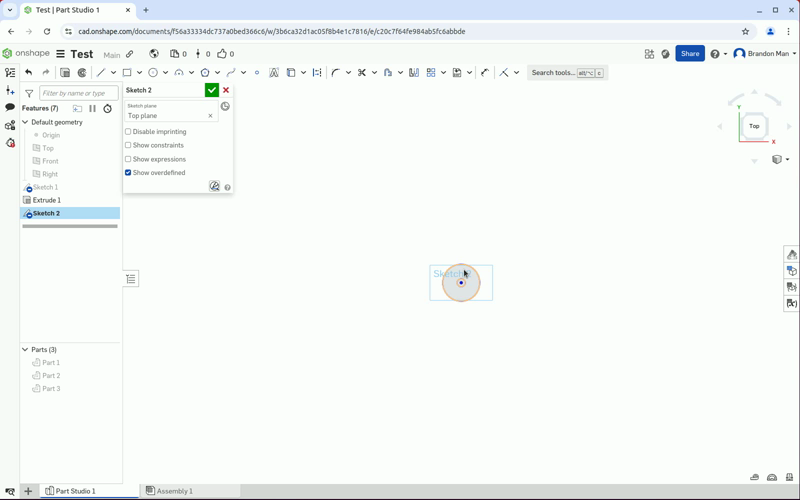
scroll(6)
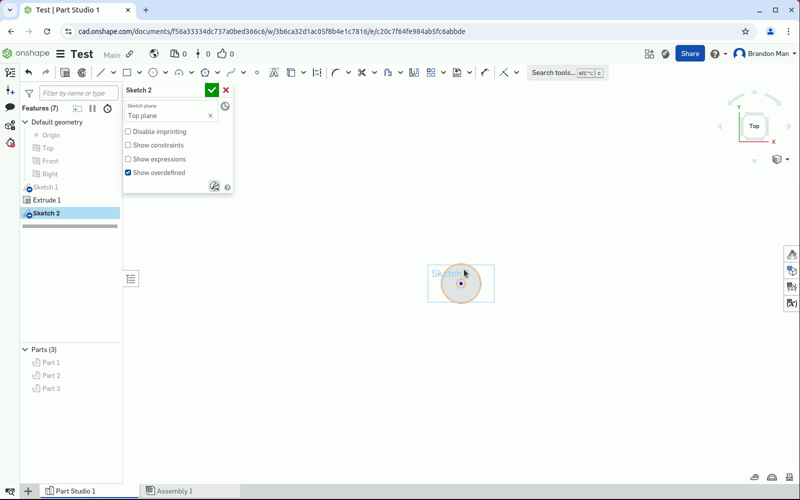
scroll(6)
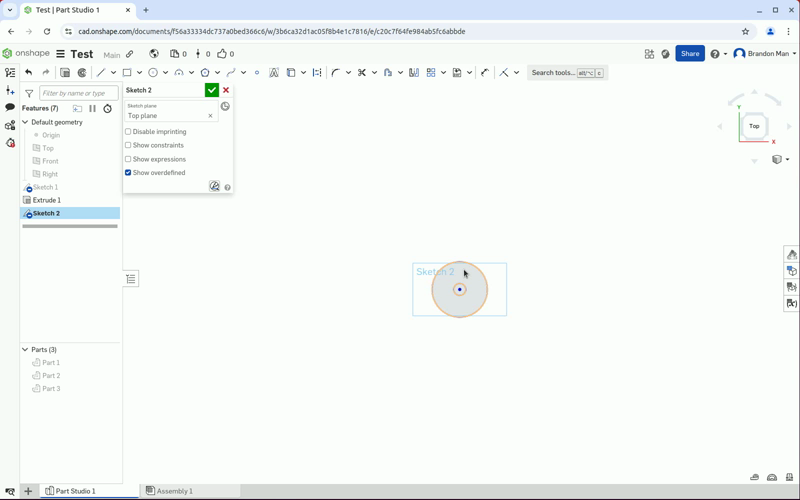
scroll(6)
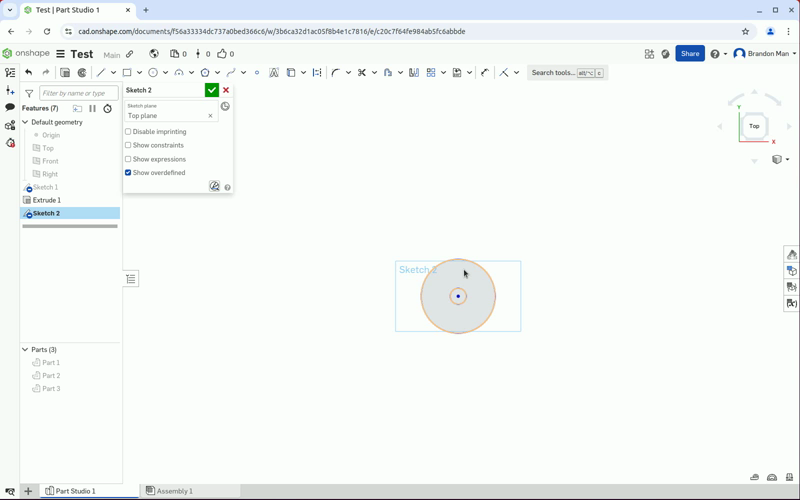
scroll(6)
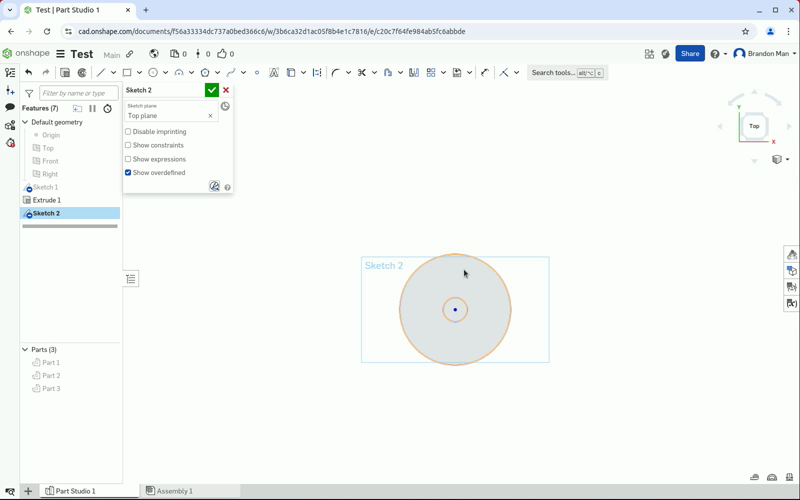
scroll(6)
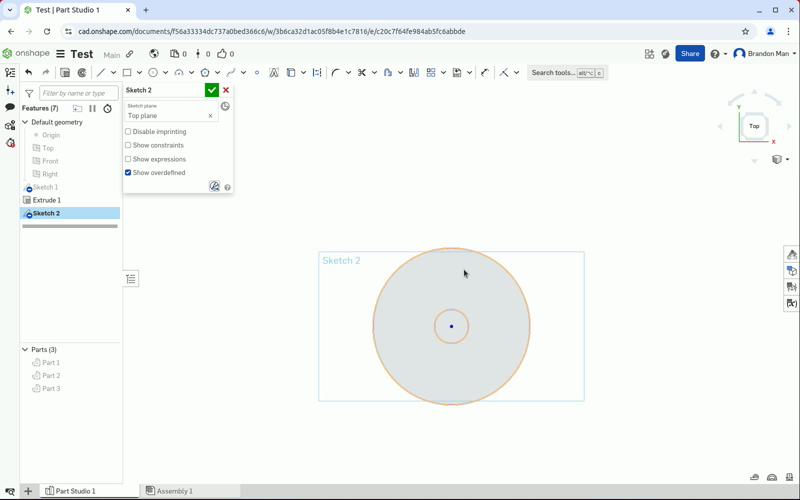
scroll(6)
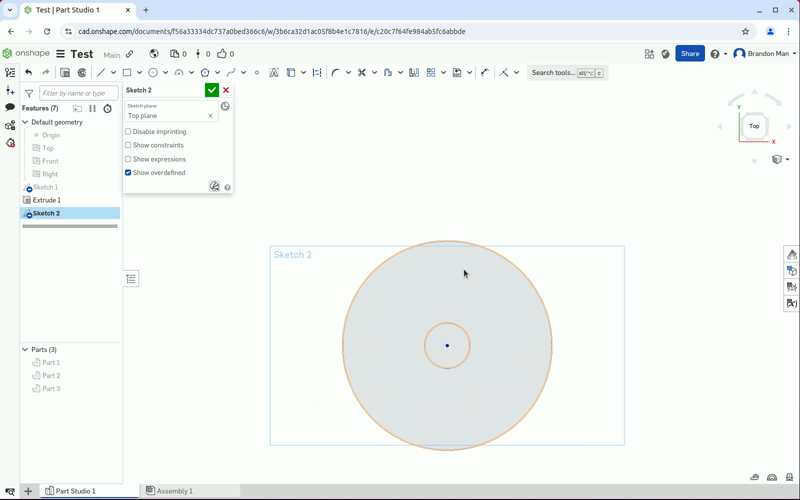
scroll(6)
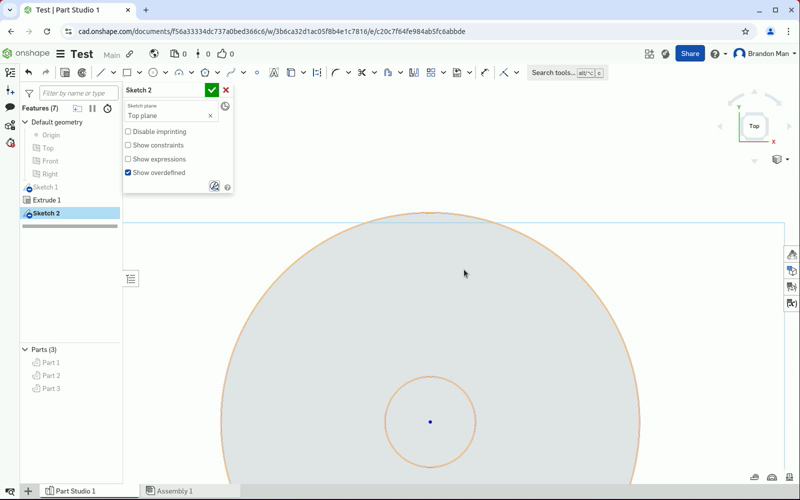
click(464, 269)
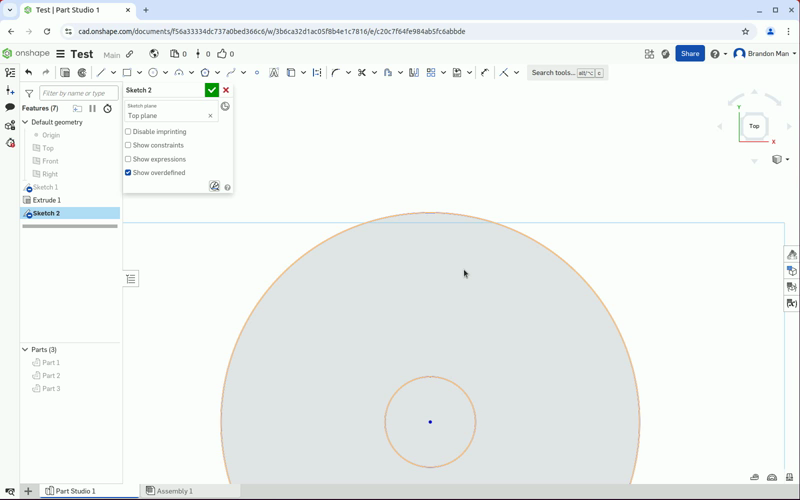
scroll(-6)
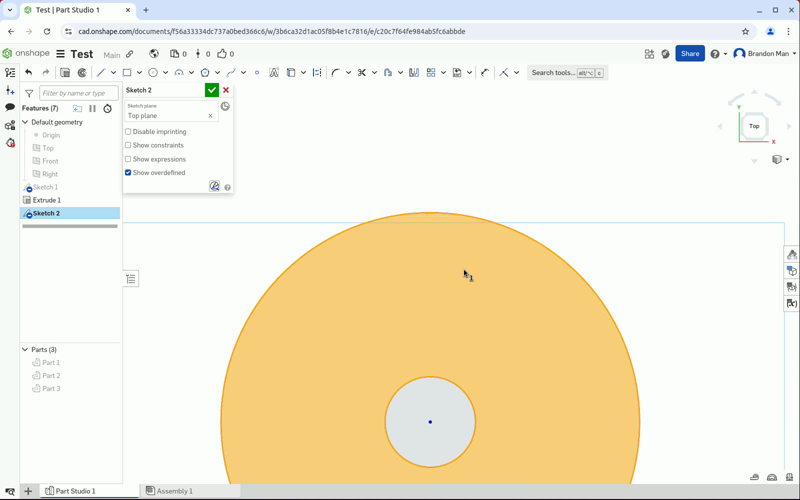
scroll(-6)
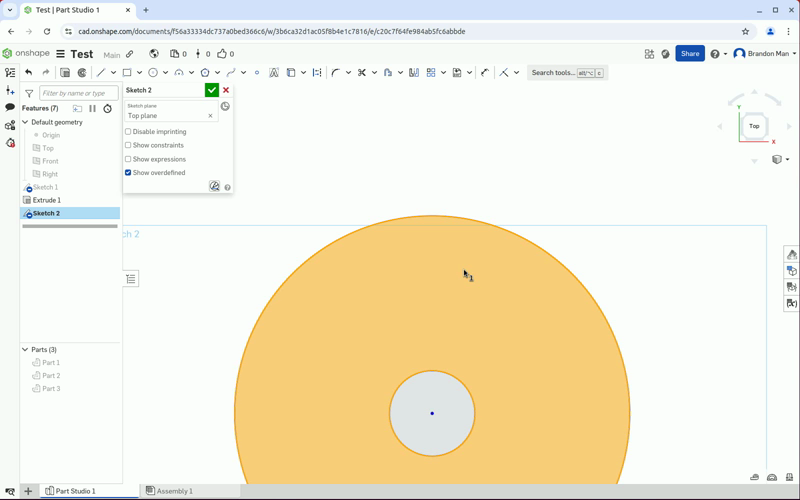
scroll(-6)
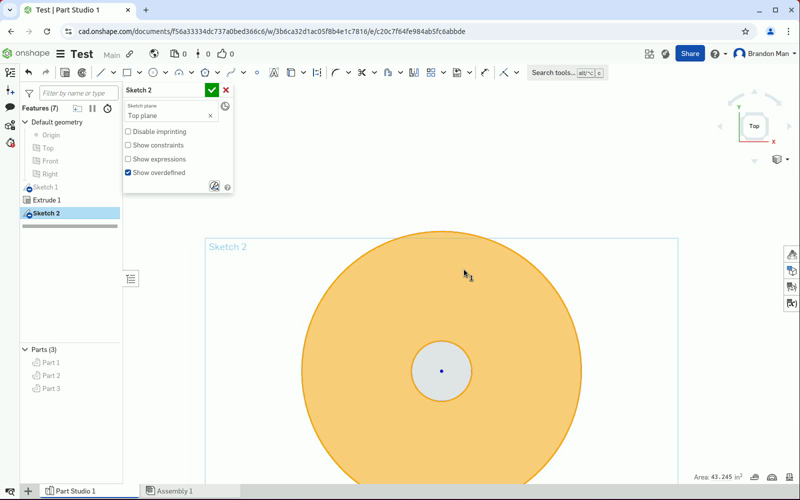
scroll(-6)
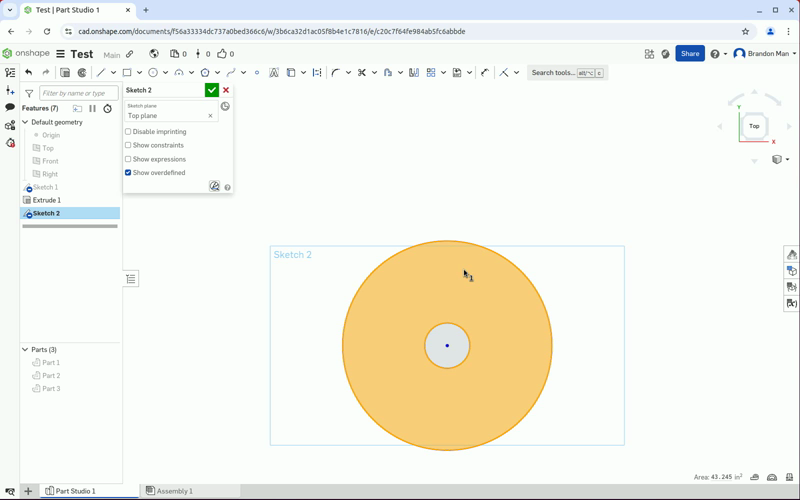
scroll(-6)
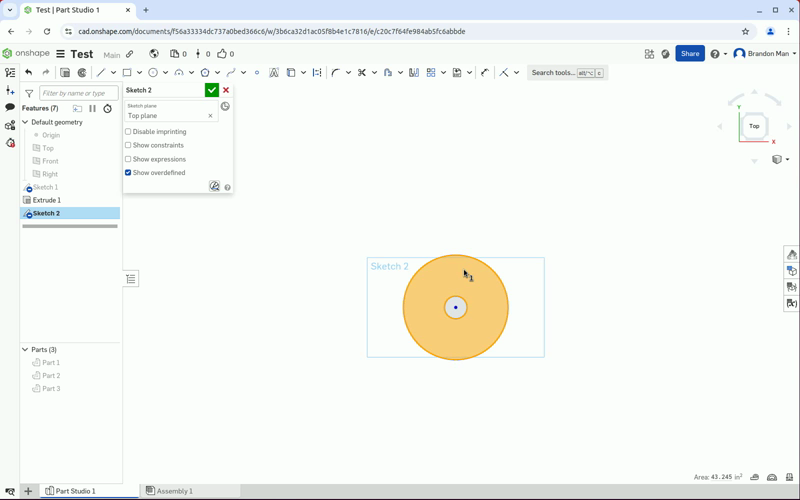
scroll(-6)
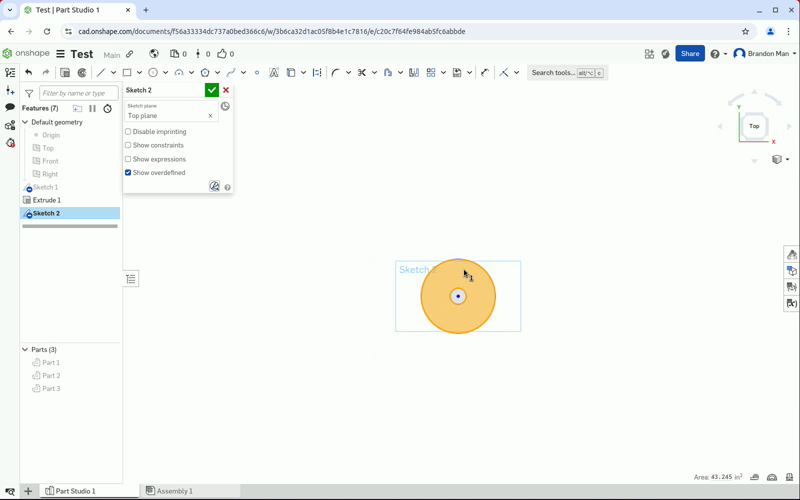
scroll(-6)
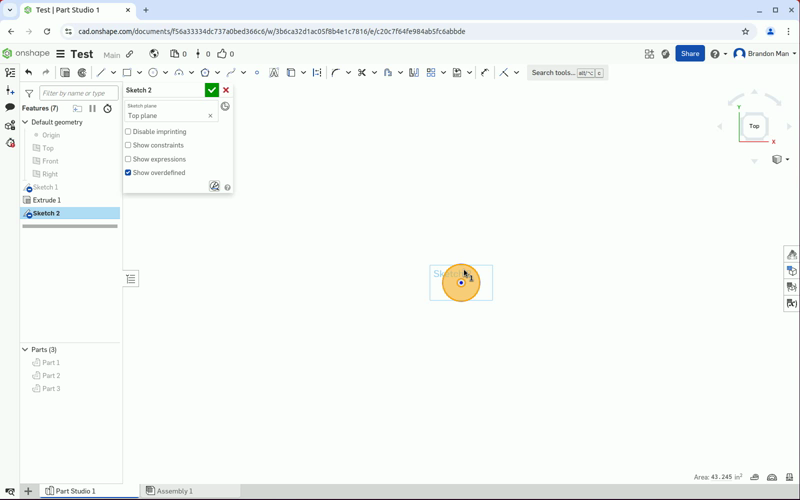
mouse_move(73, 352)
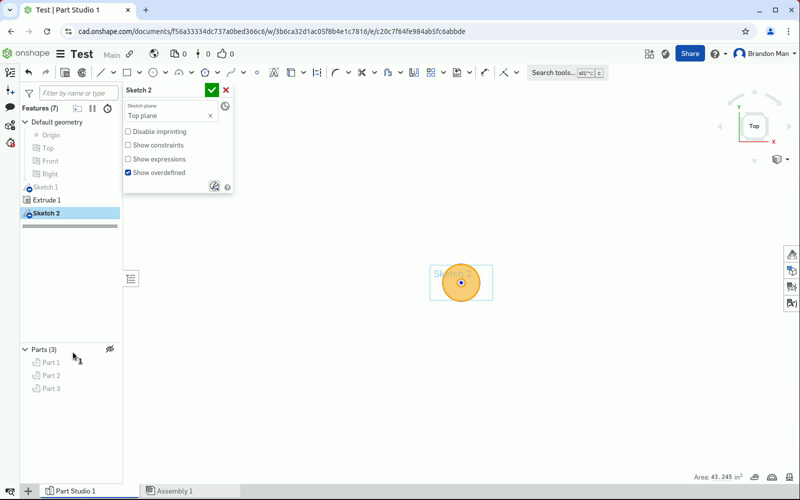
key(shift+y)
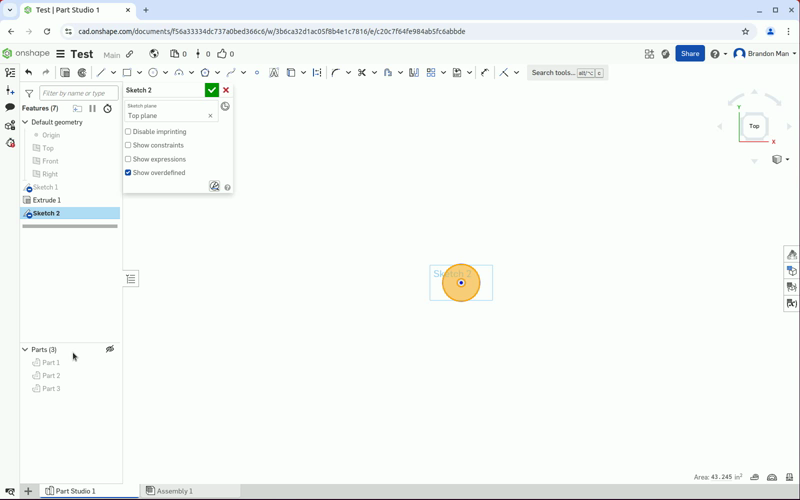
key(shift+e)
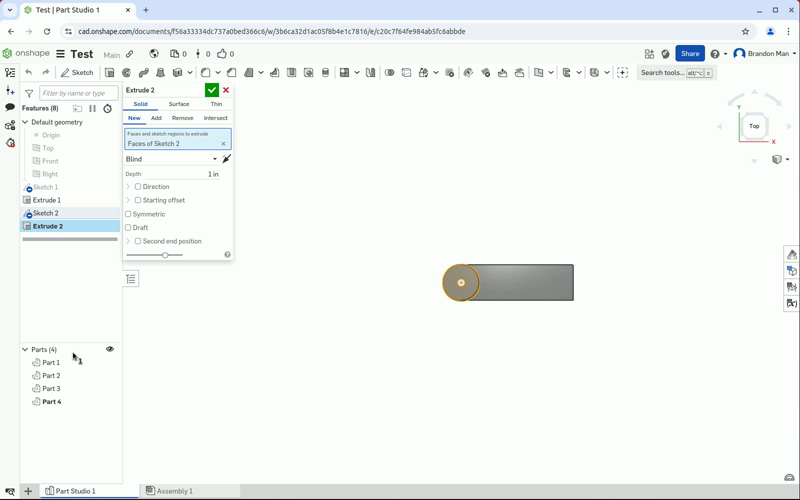
mouse_move(143, 106)
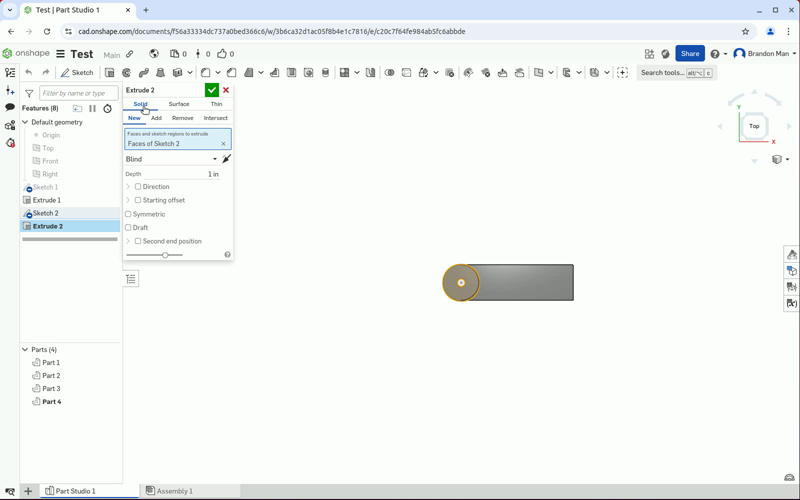
click(143, 106)
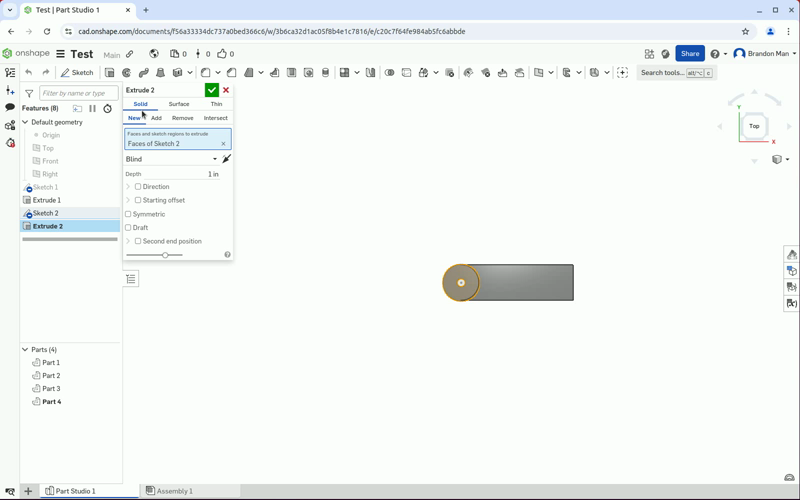
mouse_move(137, 120)
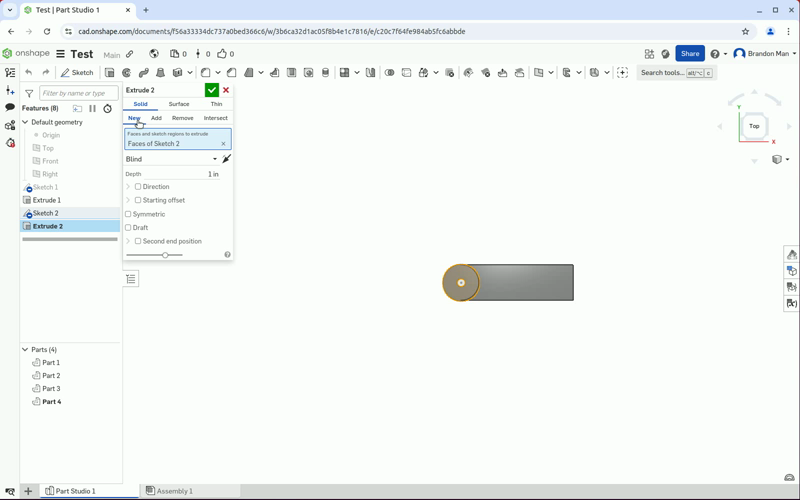
click(137, 120)
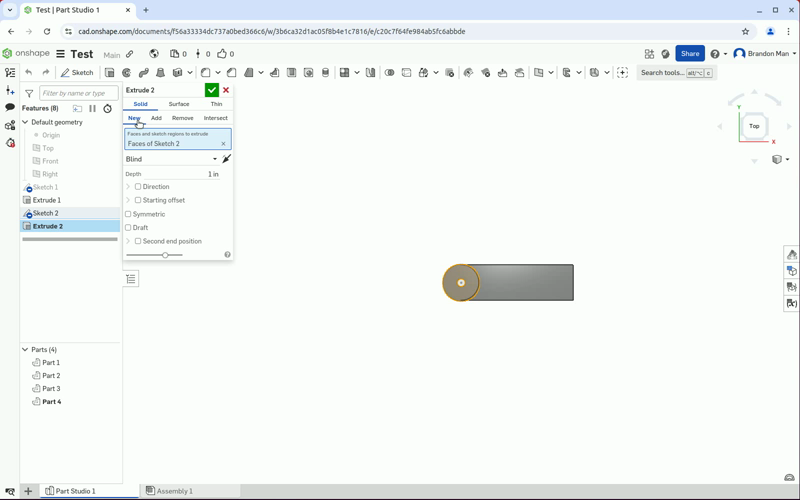
key(tab, 4)
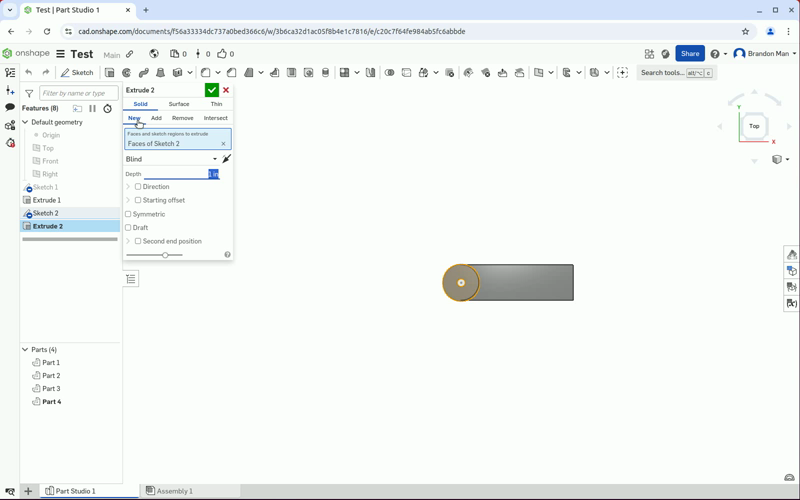
text(1.444)
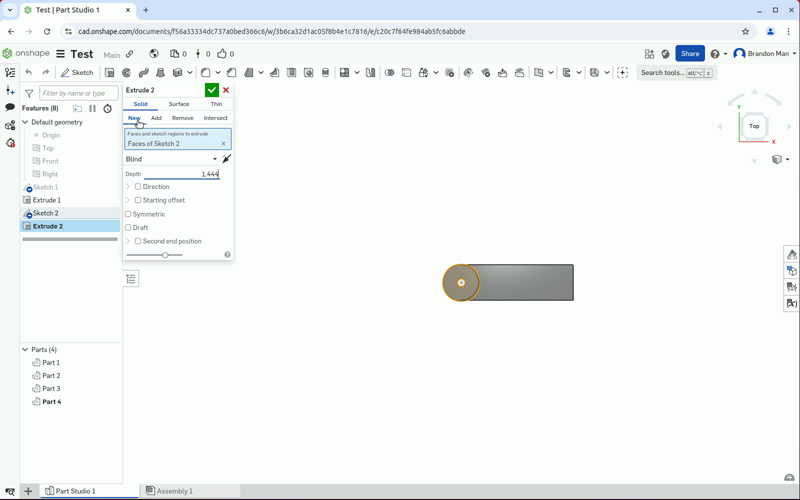
key(enter)
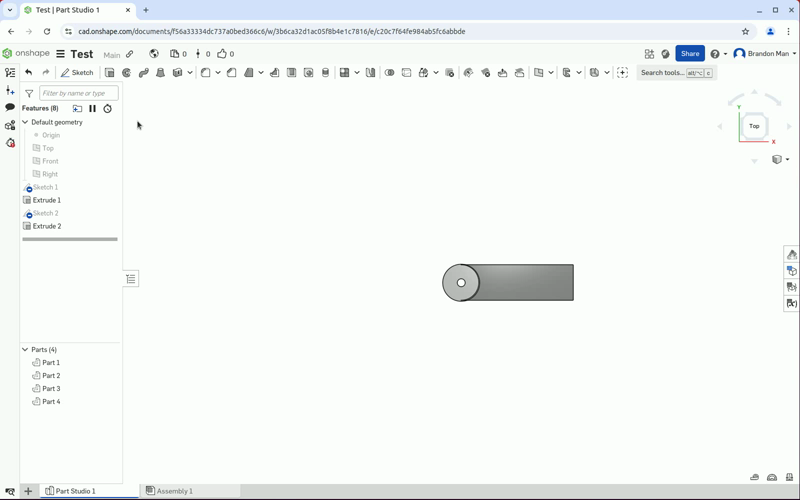
key(shift+h)
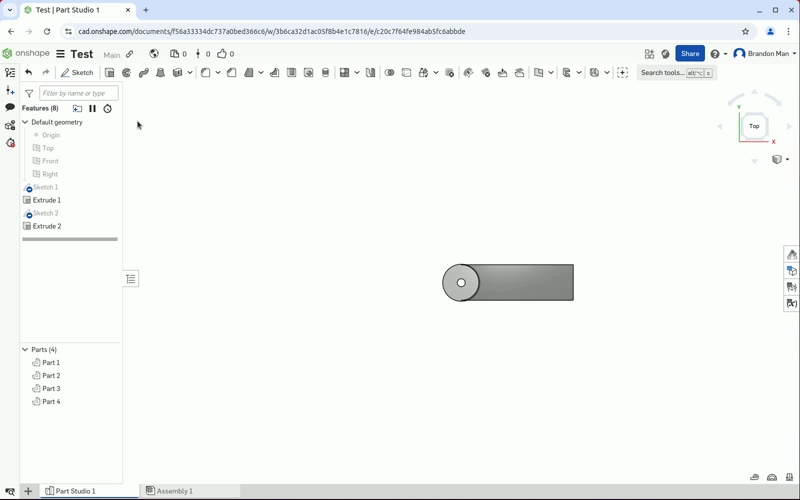
key(shift+h)
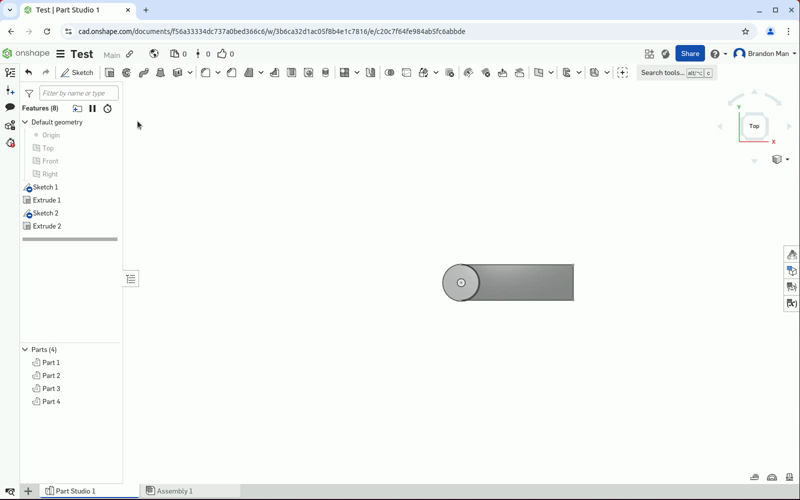
key(shift+7)
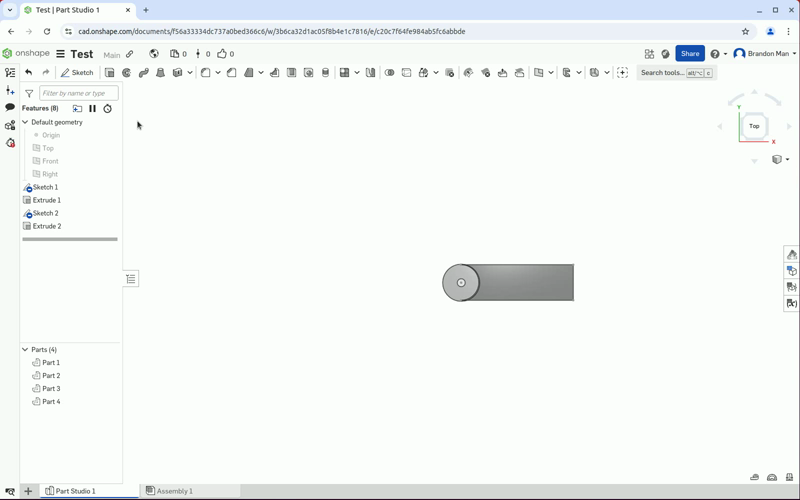
key(up, 3)
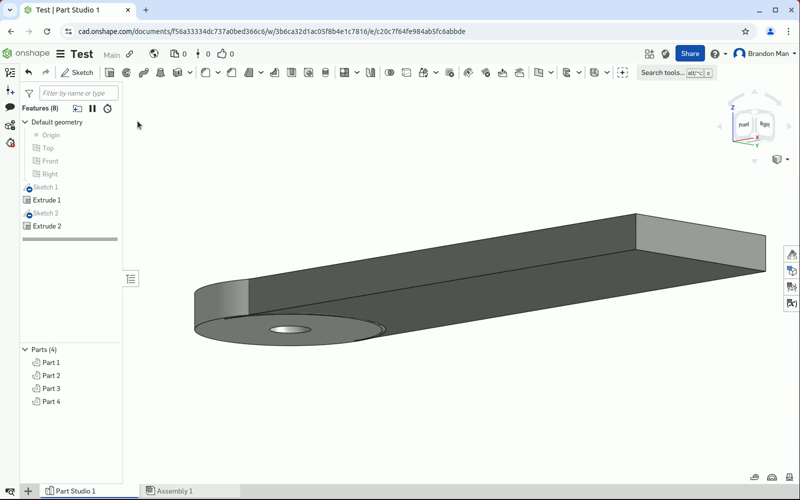
key(left, 3)
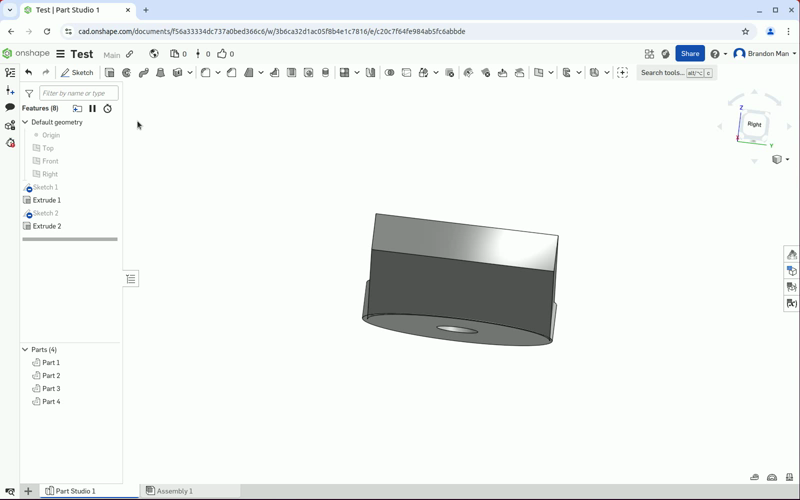
key(right, 3)
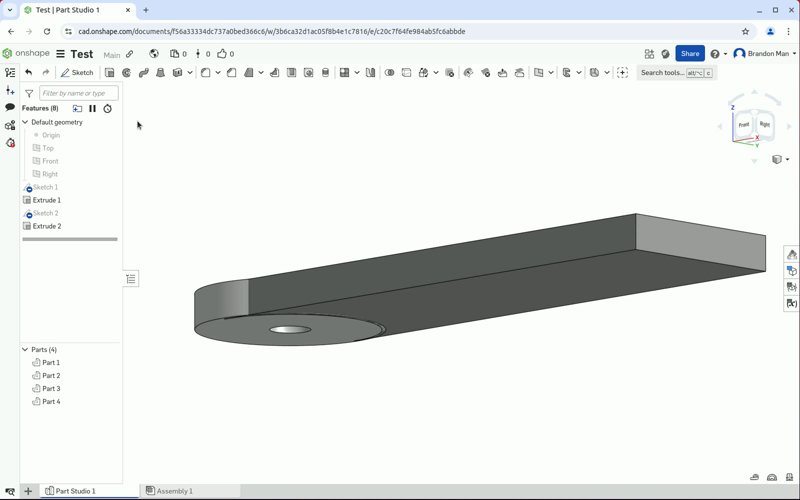
key(down, 3)
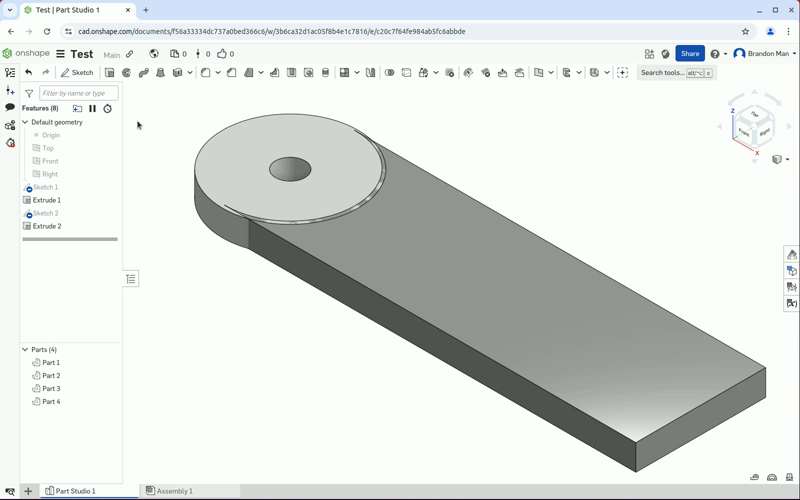
mouse_move(73, 189)
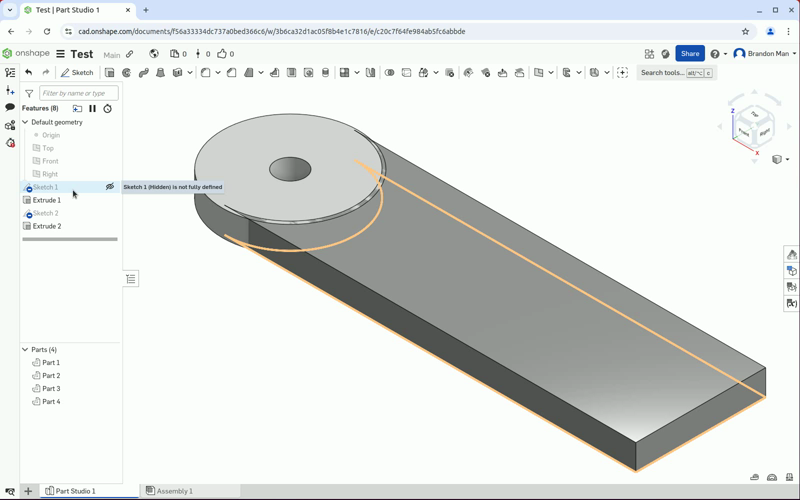
click(73, 189)